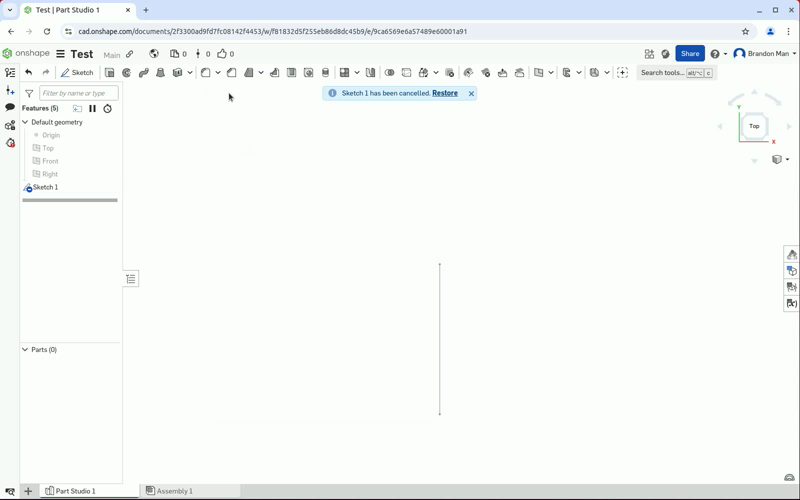
key(shift+h)
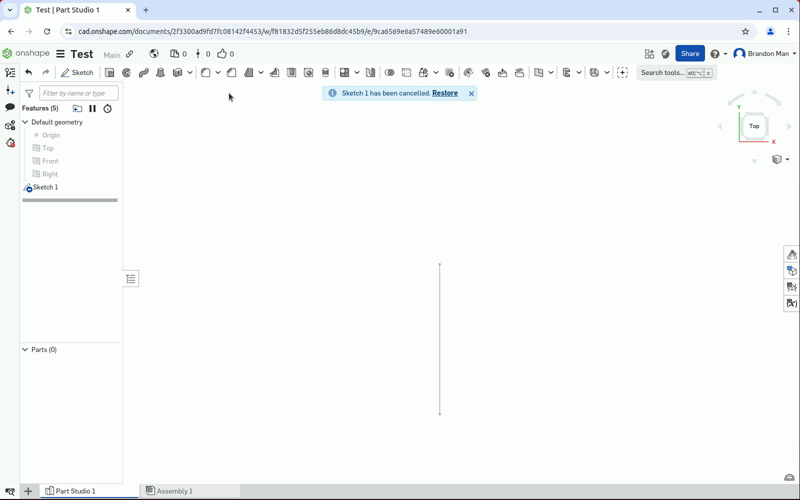
key(shift+s)
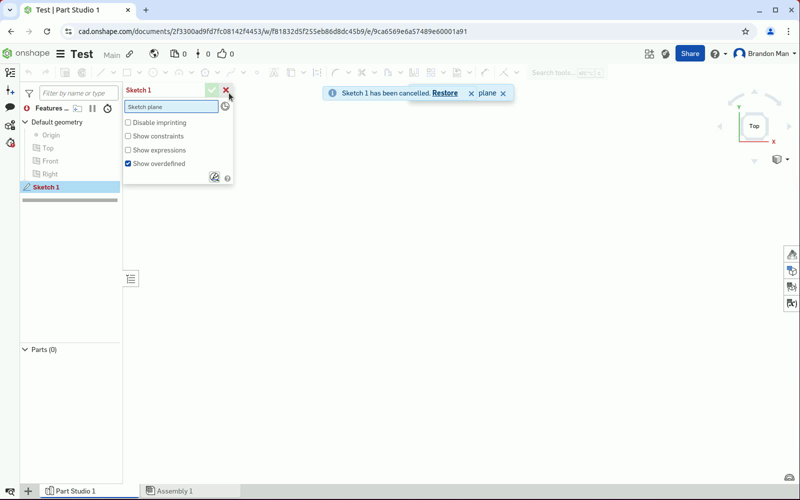
mouse_move(73, 150)
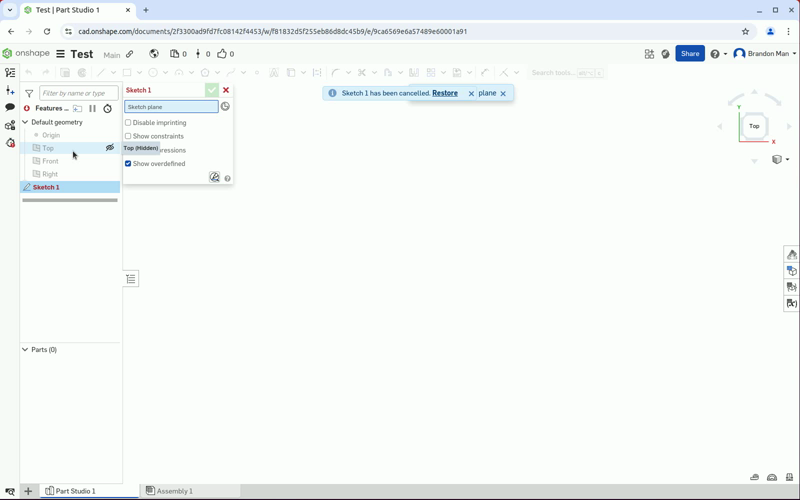
click(73, 150)
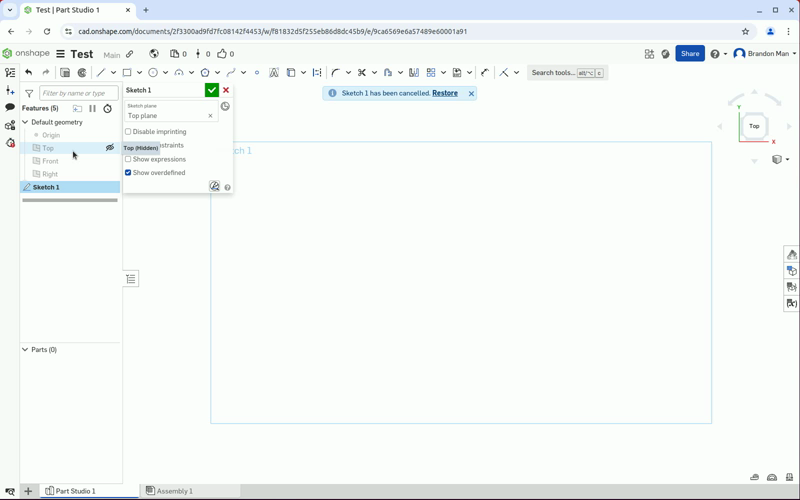
mouse_move(73, 352)
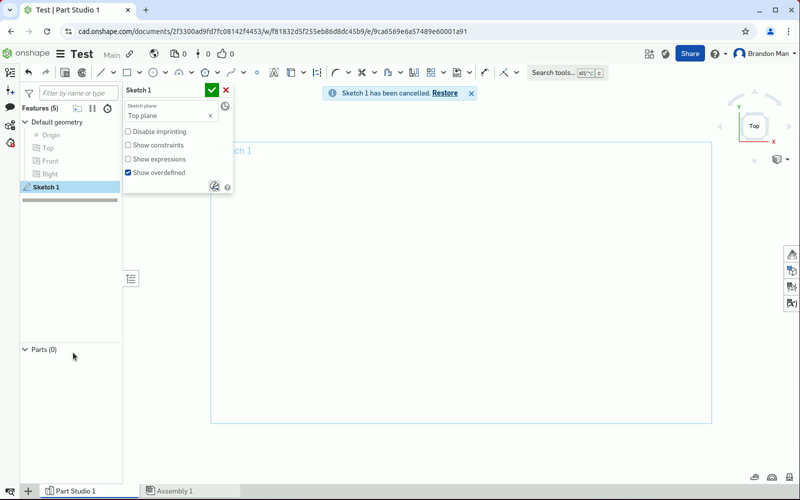
key(y)
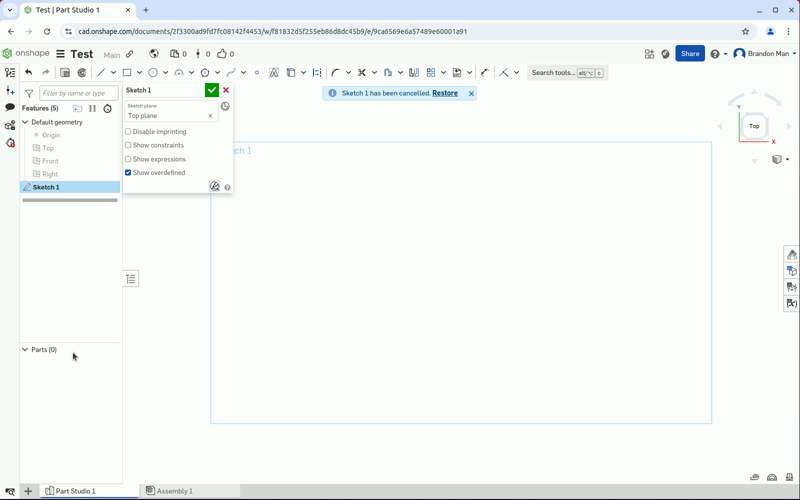
key(l)
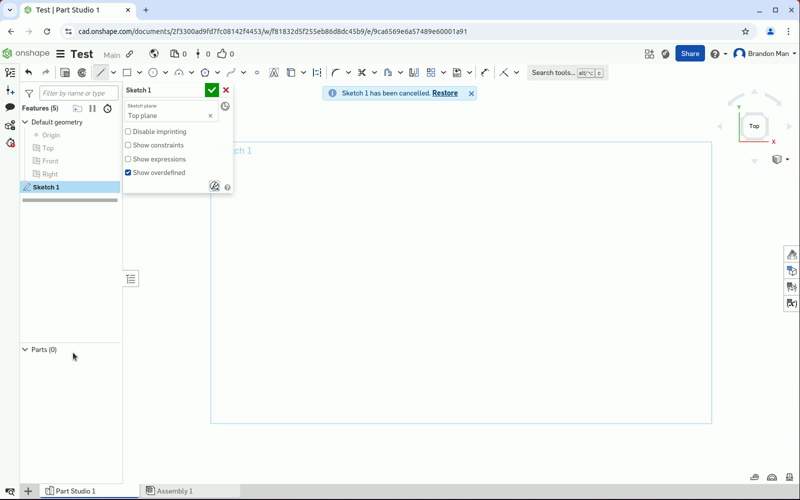
key_down(shift)
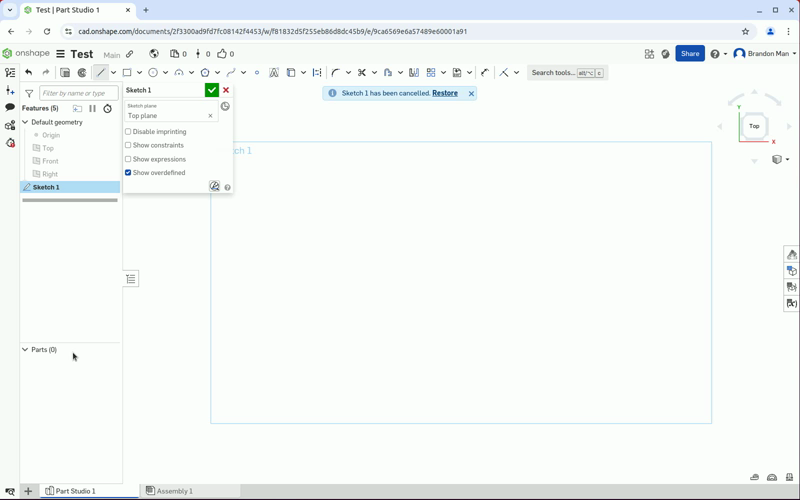
mouse_move(445, 282)
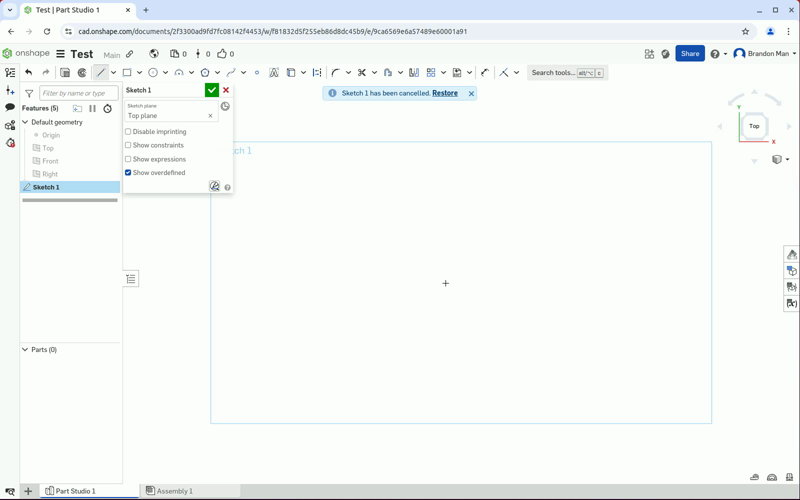
click(445, 282)
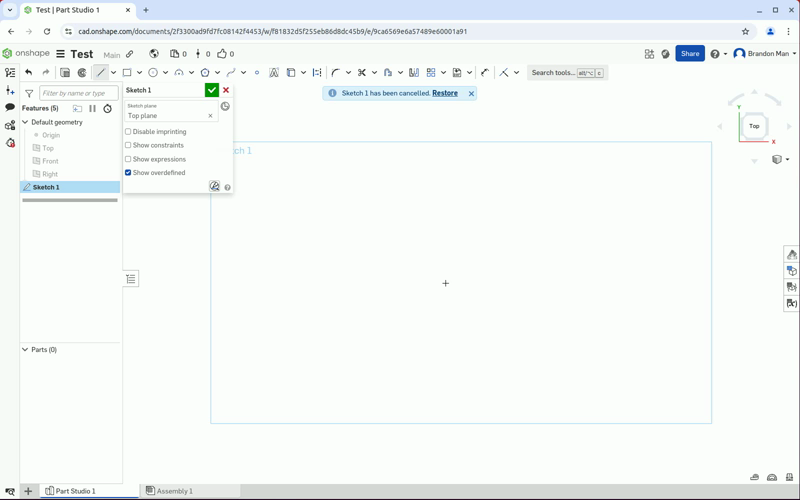
key_up(shift)
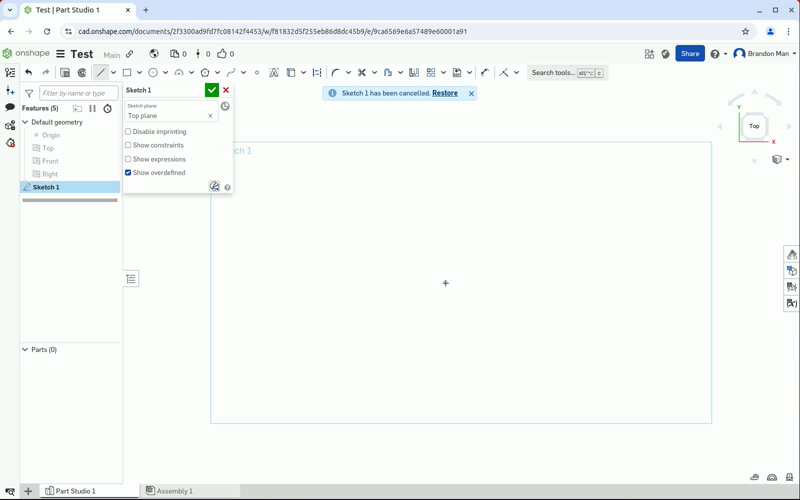
key_down(shift)
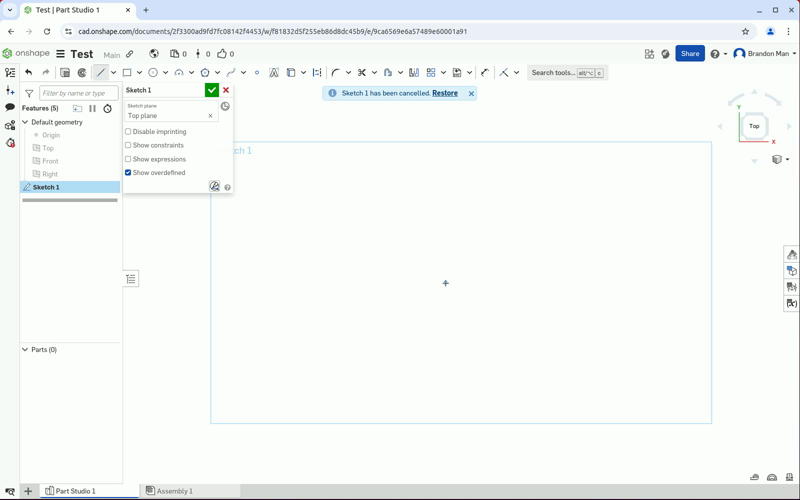
mouse_move(475, 282)
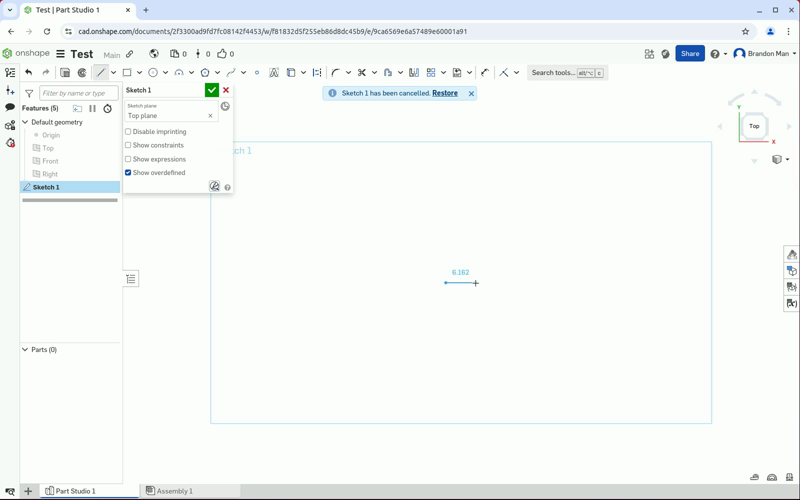
mouse_move(475, 282)
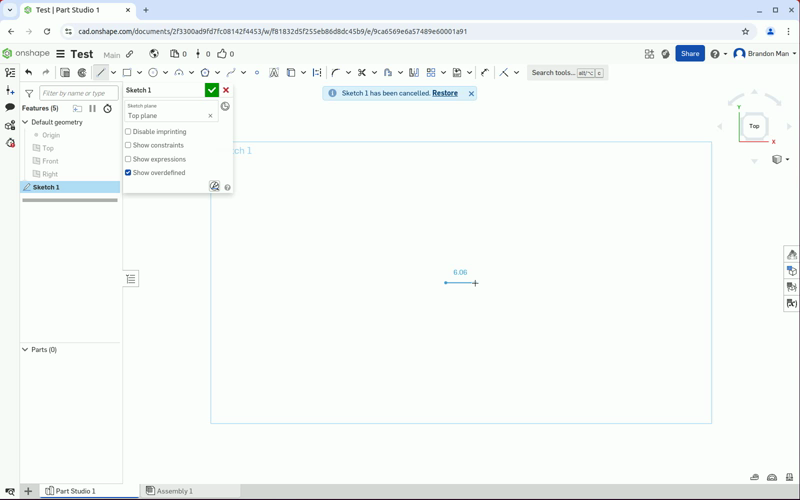
click(475, 282)
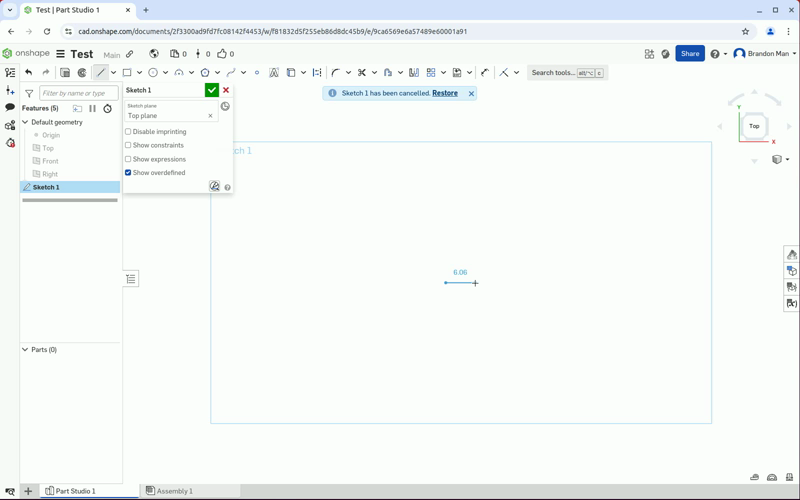
key_up(shift)
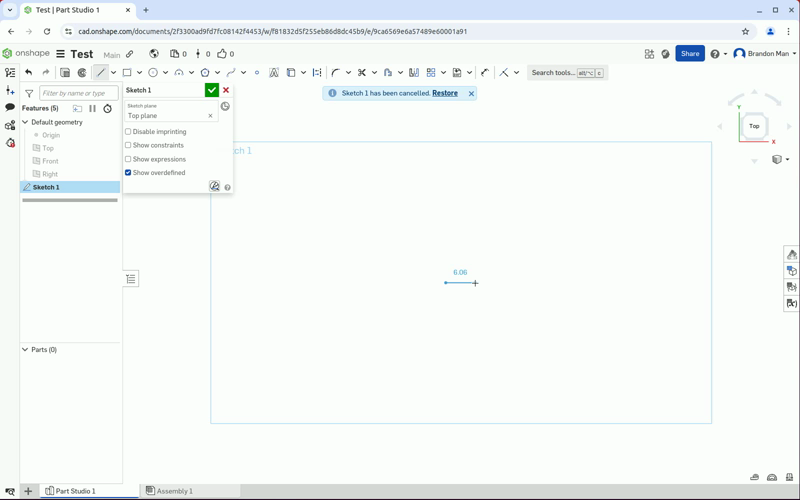
key_down(shift)
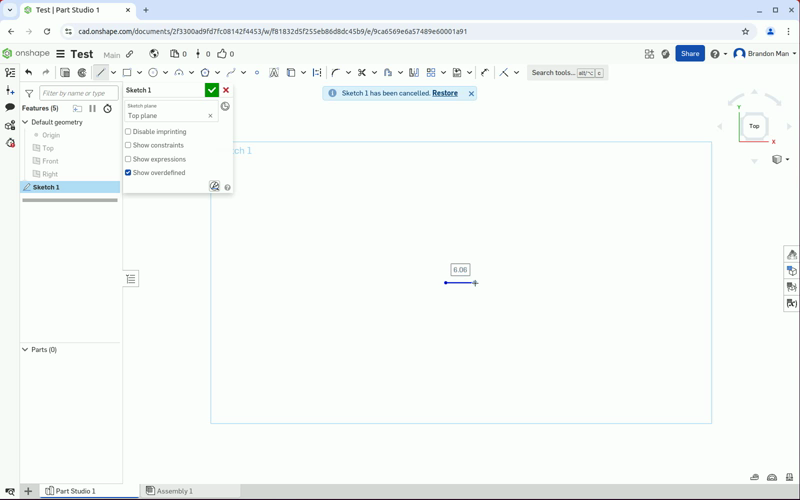
mouse_move(471, 176)
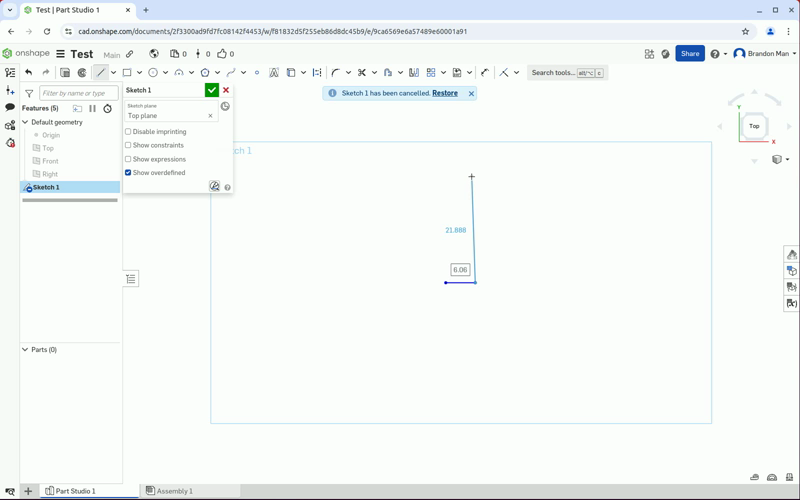
click(471, 176)
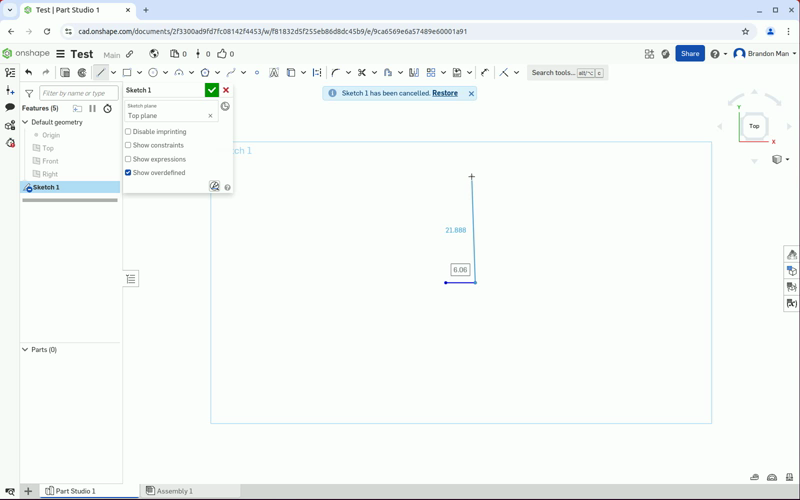
key_up(shift)
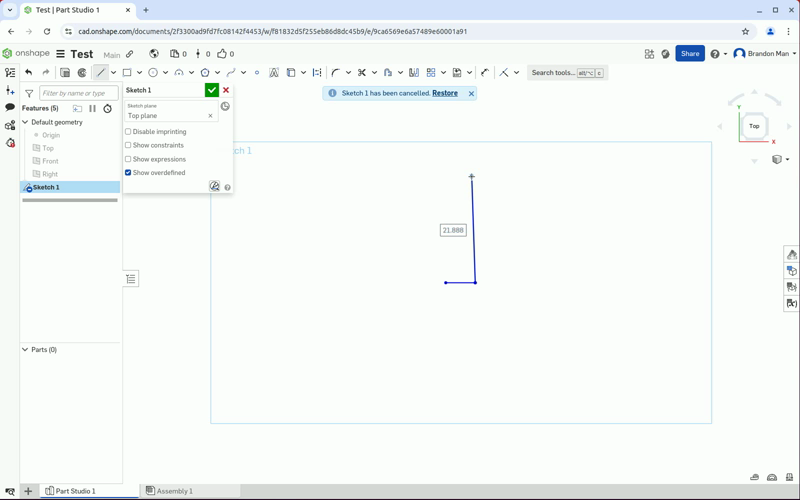
key(esc)
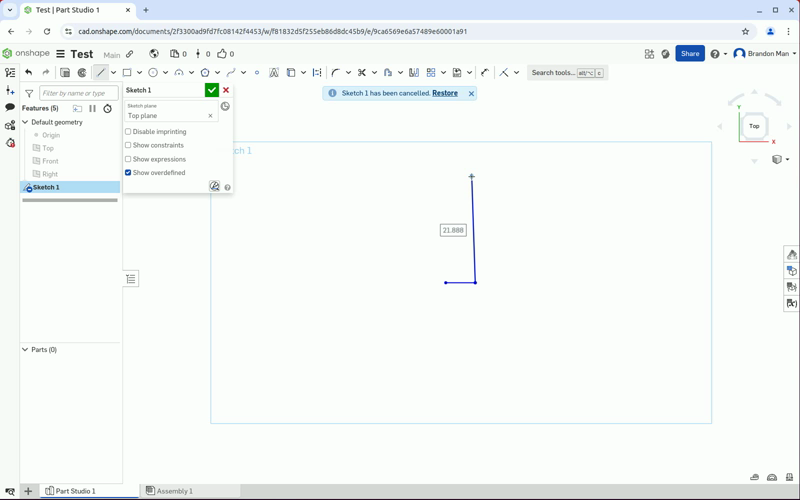
key(a)
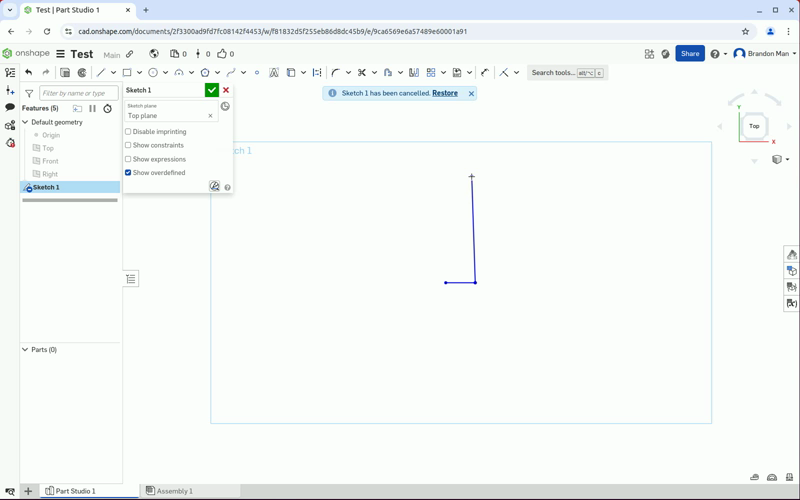
mouse_move(471, 176)
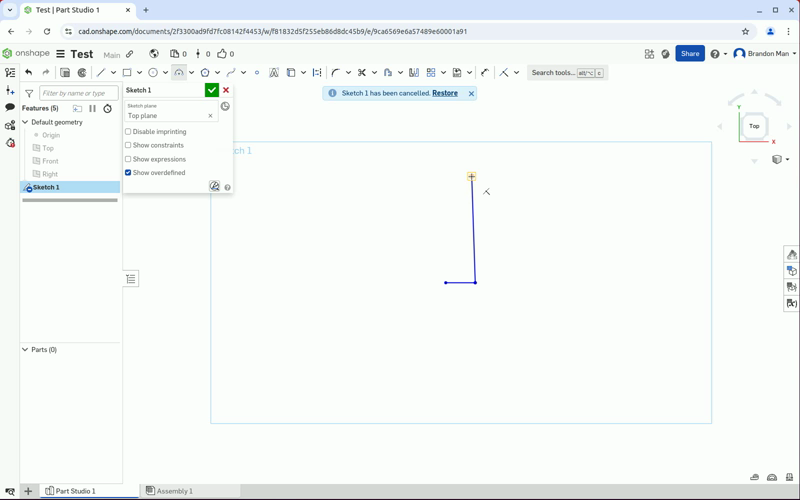
click(471, 176)
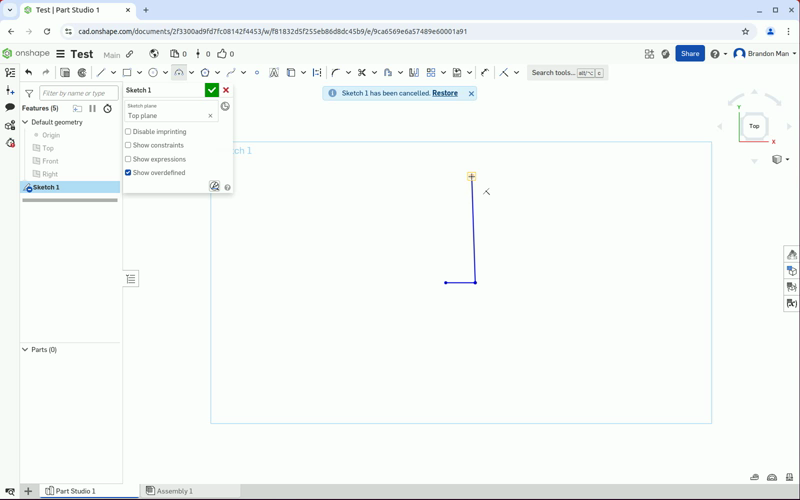
key_down(shift)
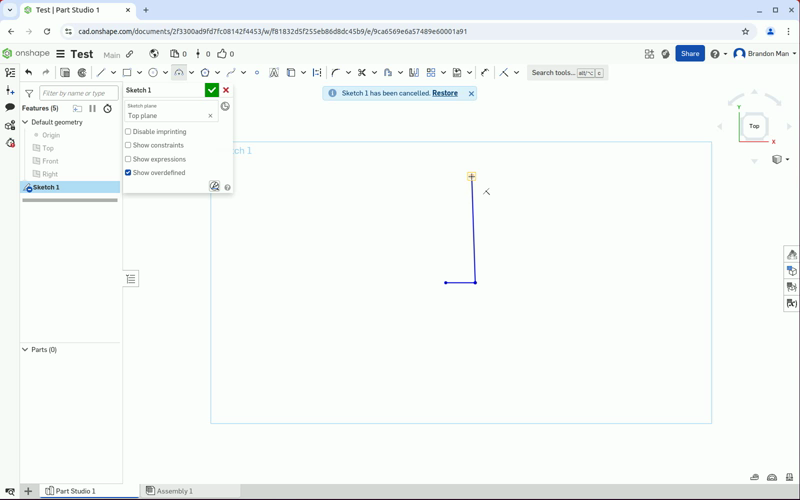
mouse_move(465, 170)
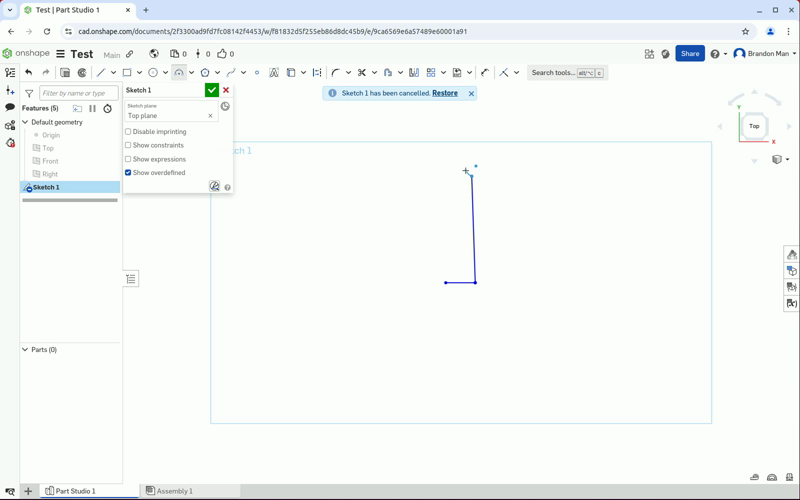
click(465, 170)
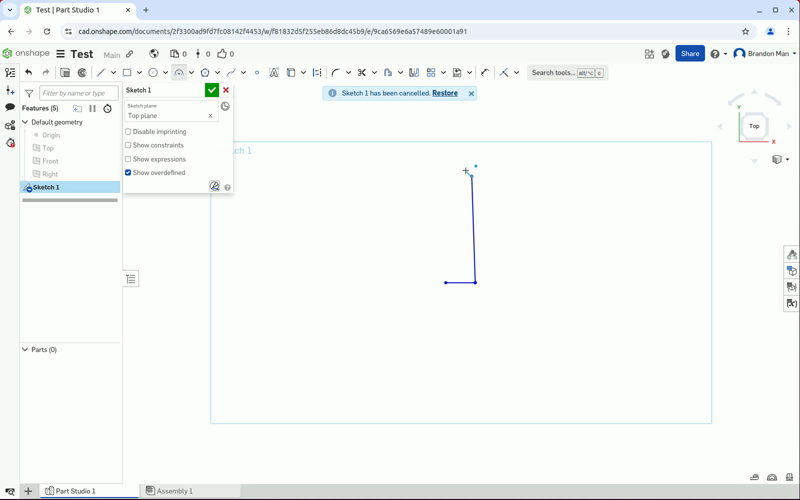
mouse_move(469, 172)
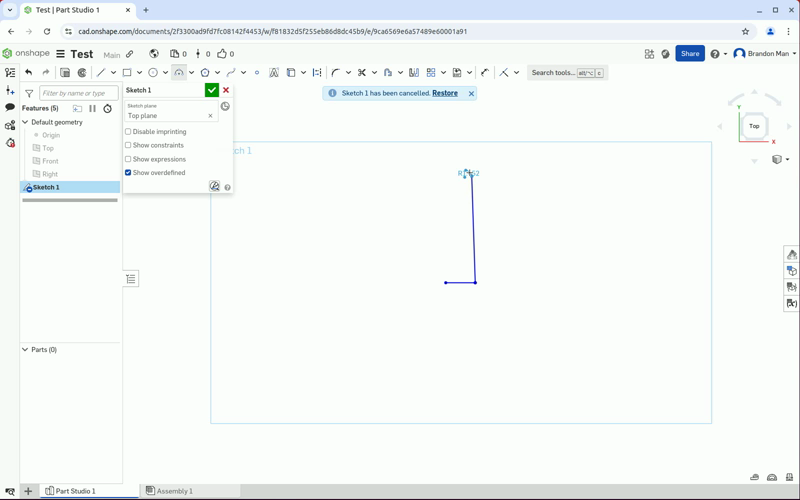
click(469, 172)
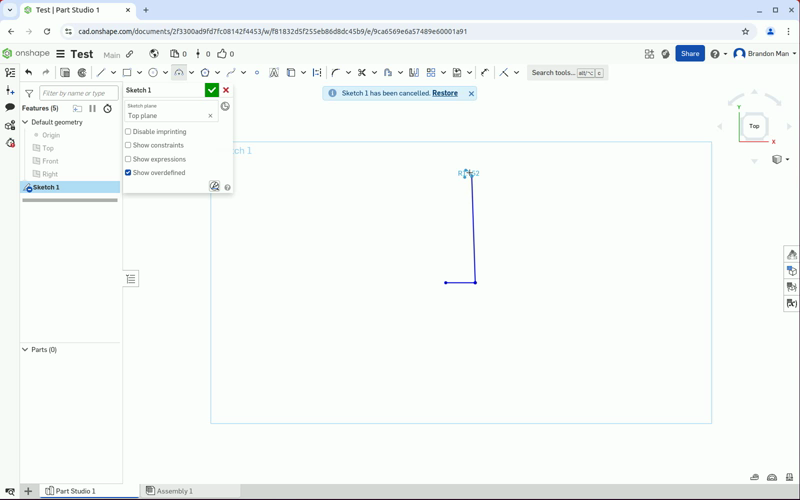
key_up(shift)
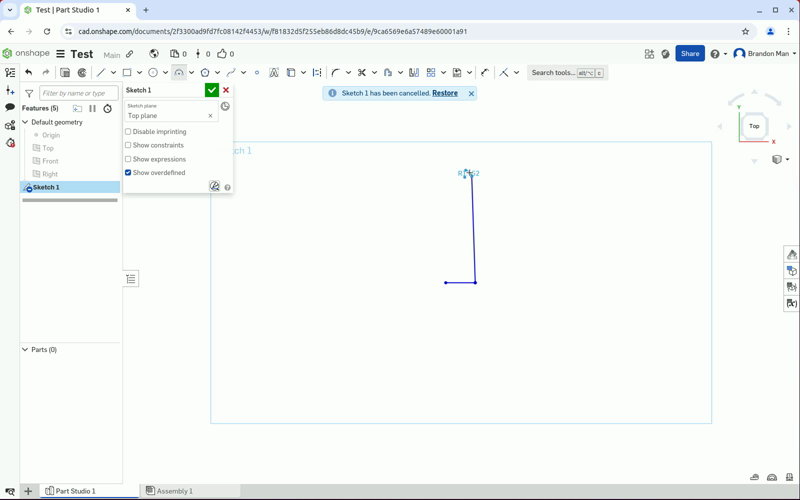
key(esc)
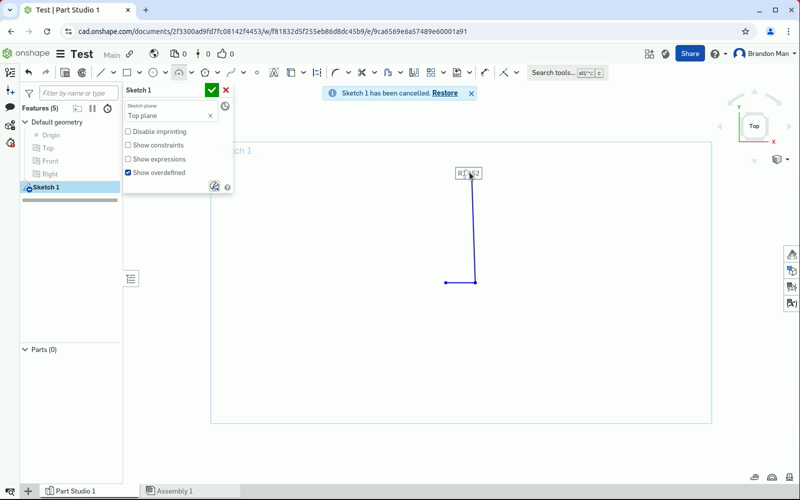
key(l)
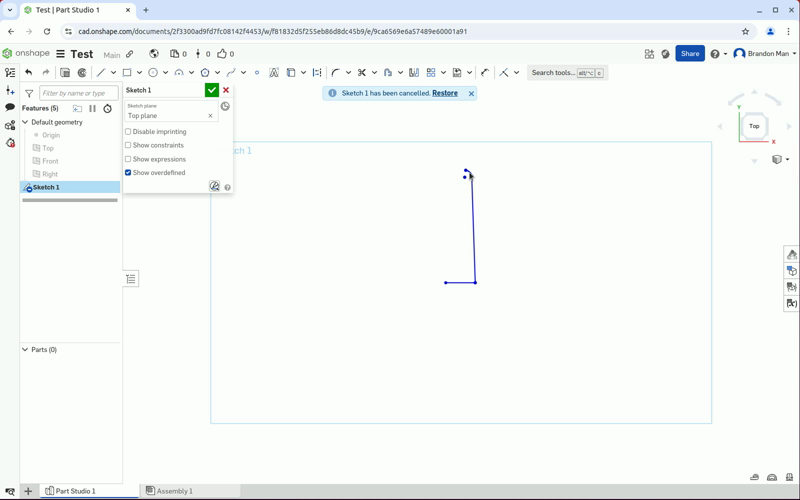
mouse_move(465, 170)
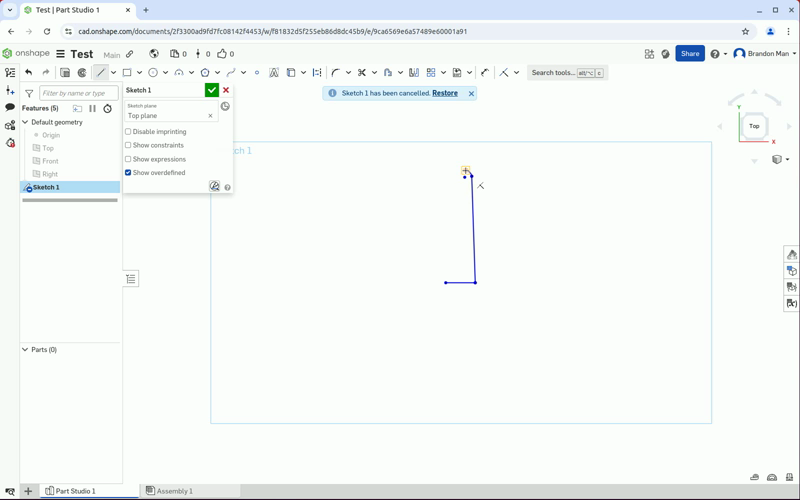
click(465, 170)
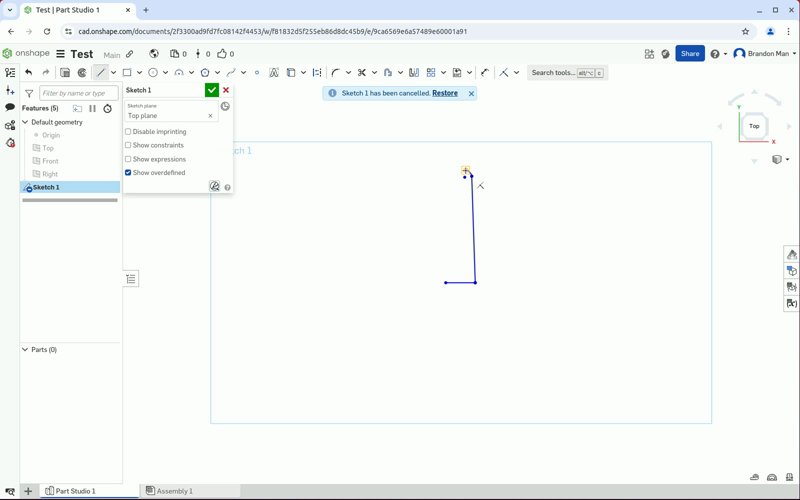
key_down(shift)
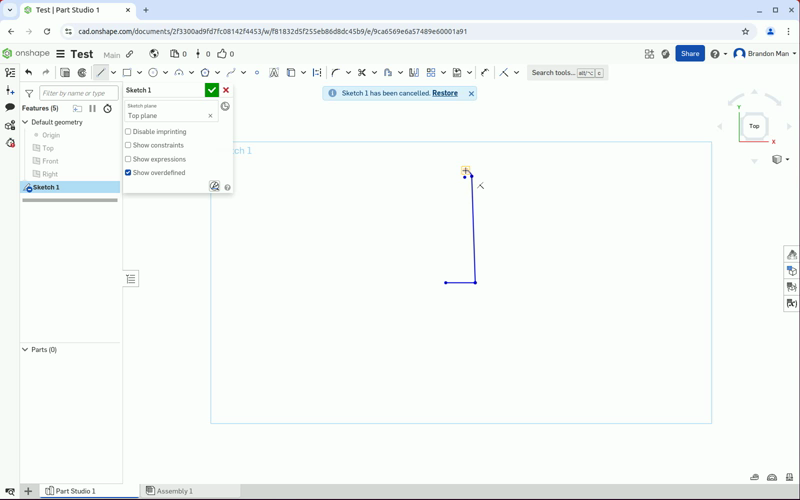
mouse_move(495, 170)
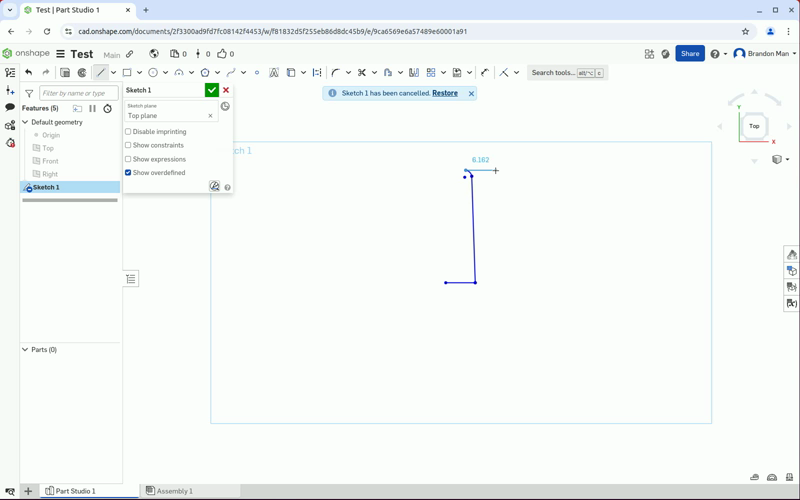
mouse_move(455, 170)
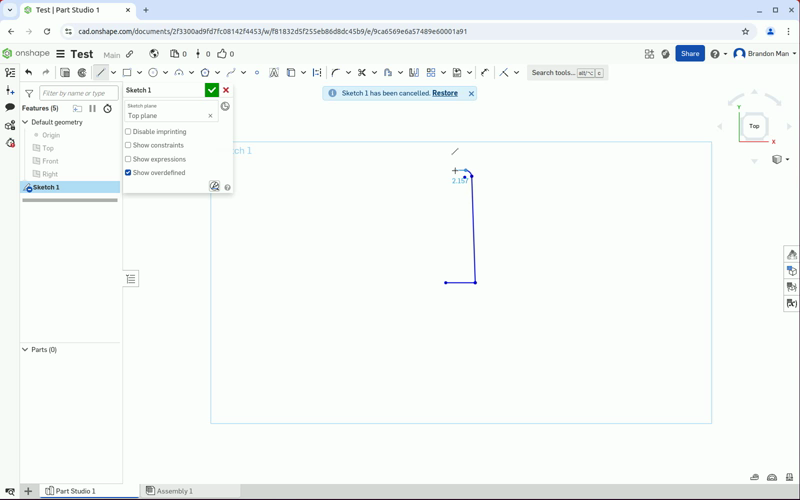
click(455, 170)
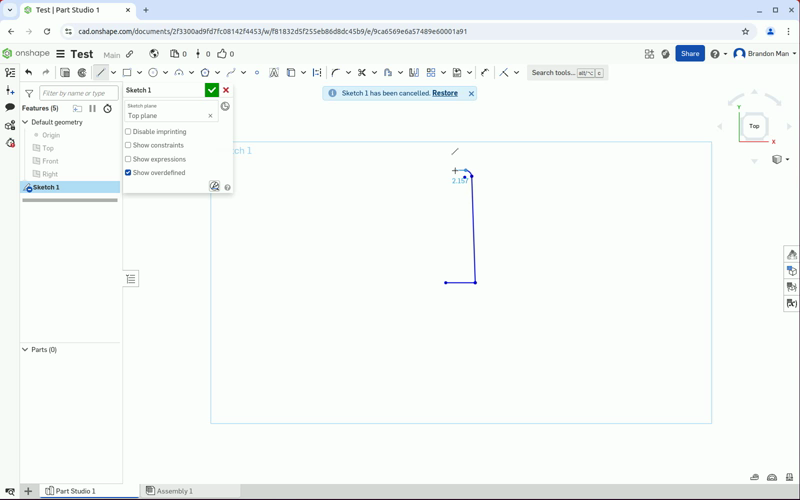
key_up(shift)
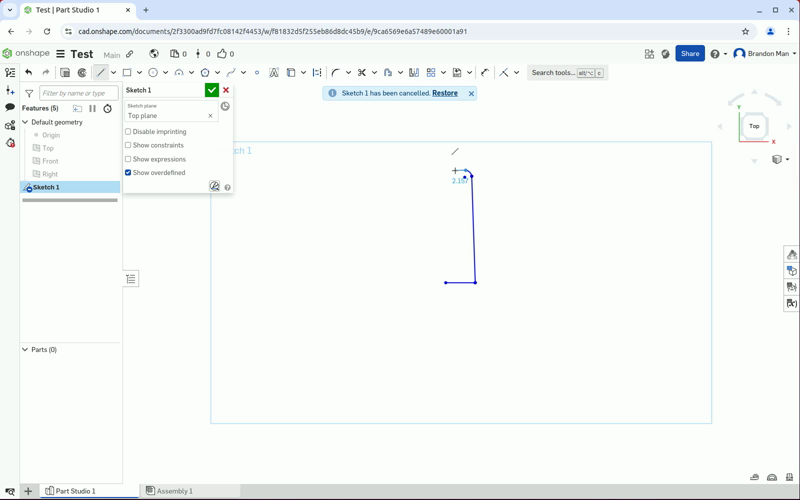
key(esc)
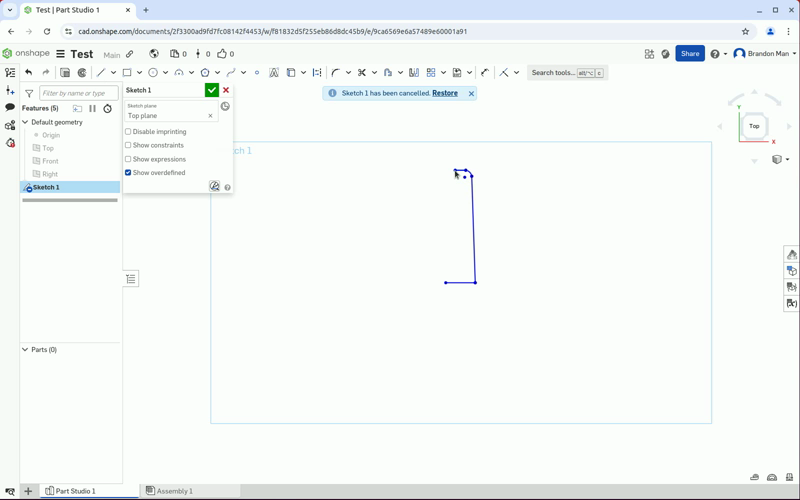
key(a)
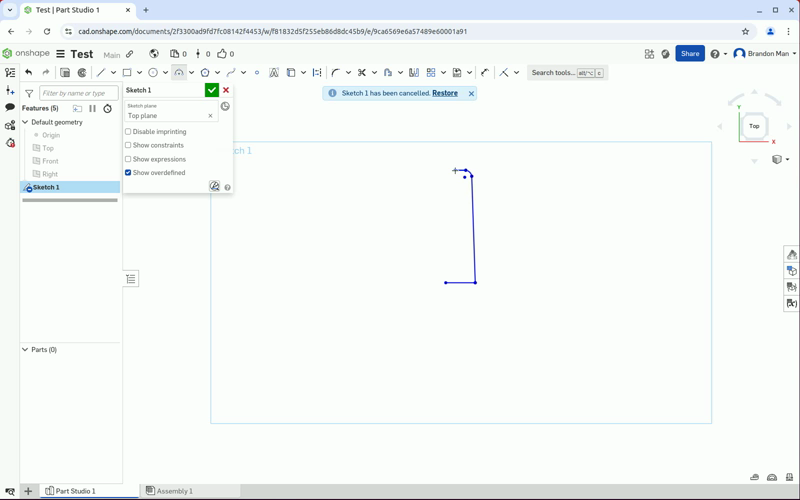
mouse_move(455, 170)
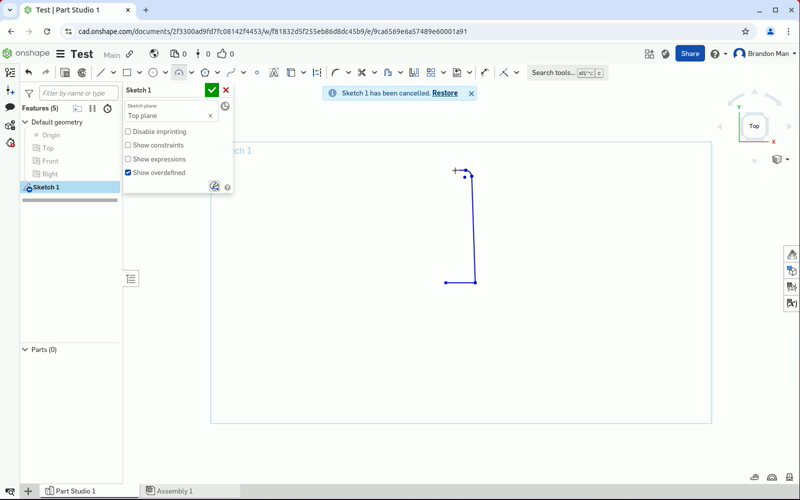
click(455, 170)
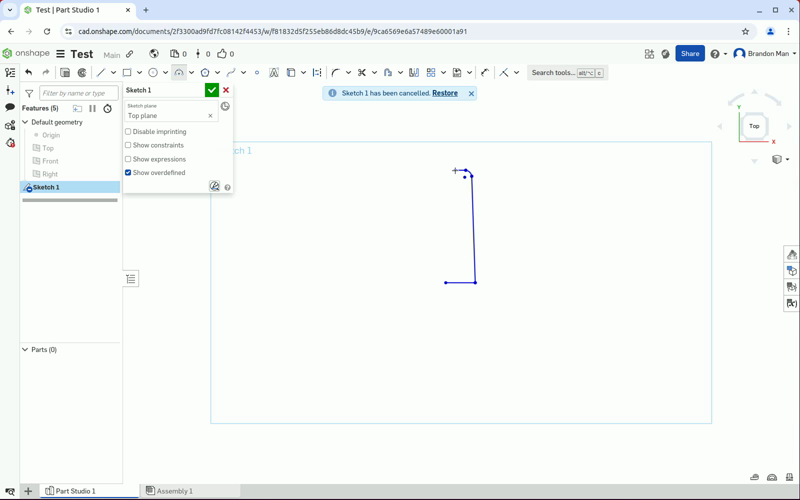
key_down(shift)
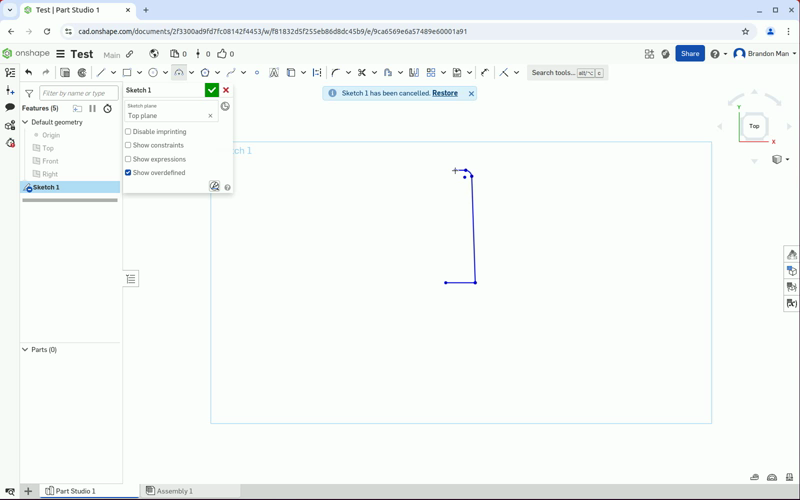
mouse_move(449, 176)
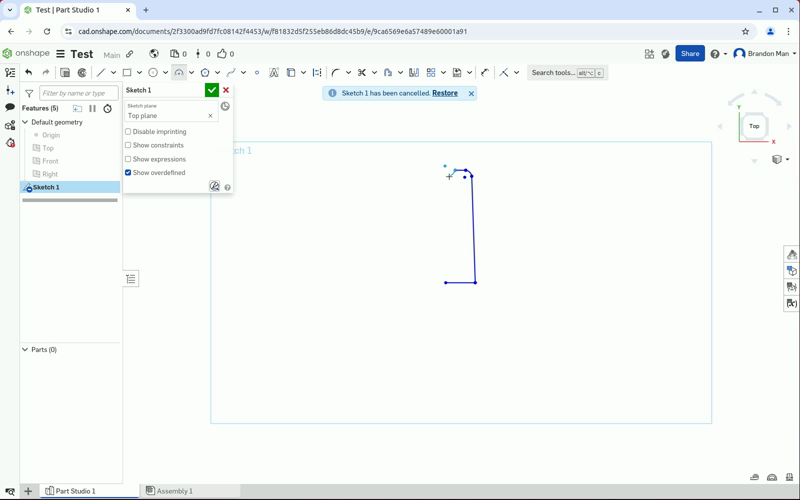
click(449, 176)
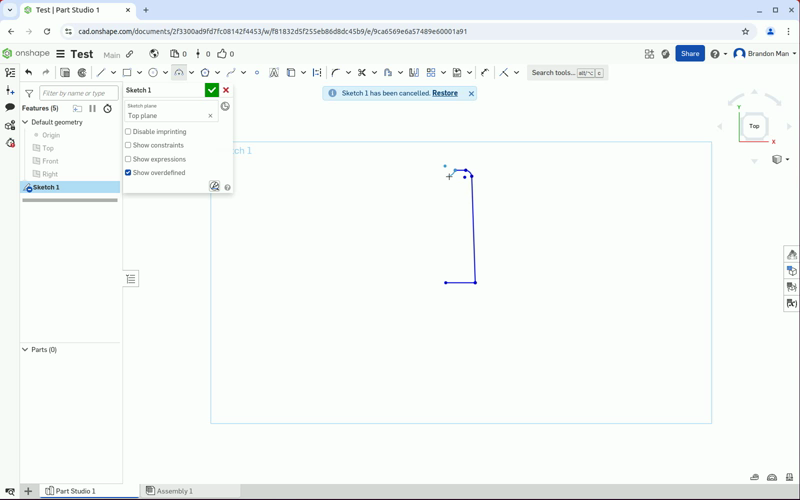
mouse_move(450, 172)
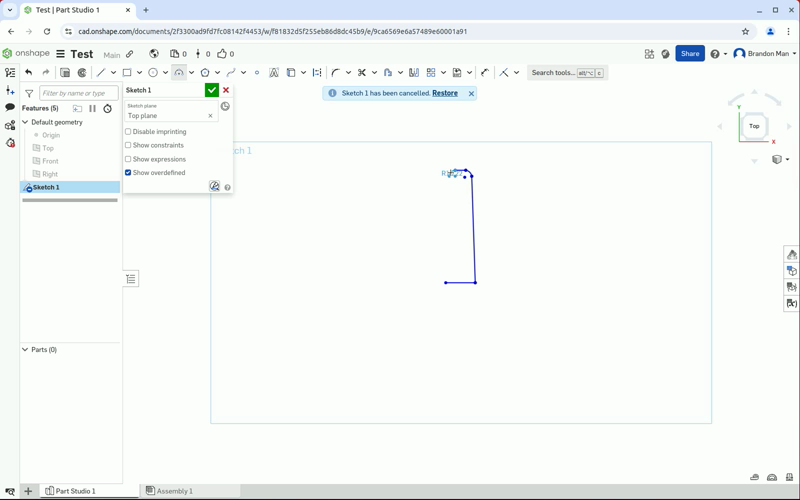
click(450, 172)
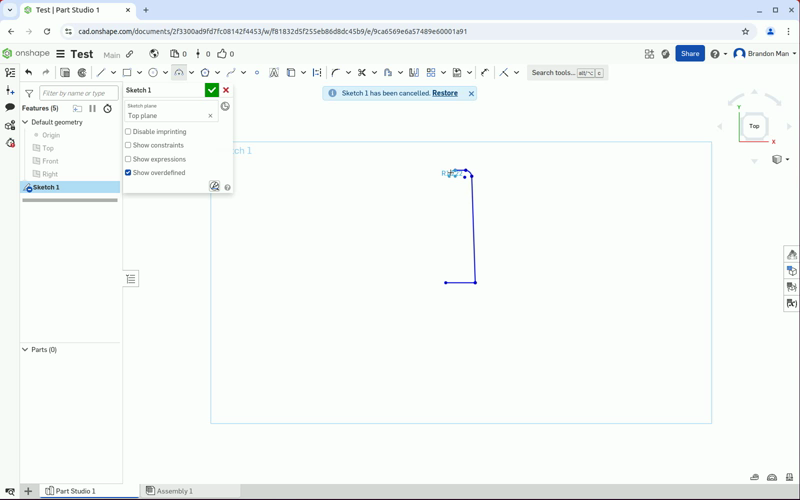
key_up(shift)
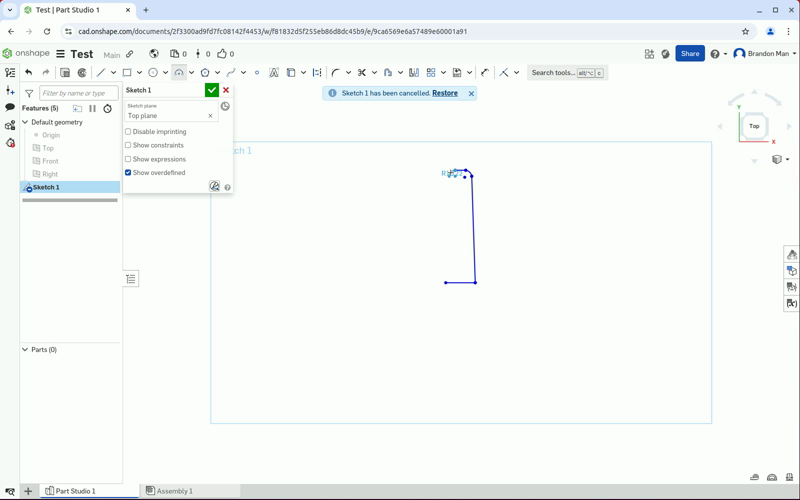
key(esc)
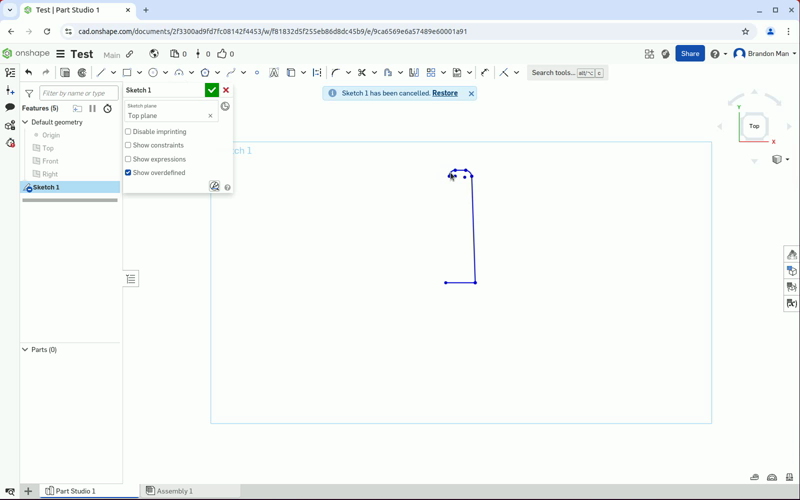
key(l)
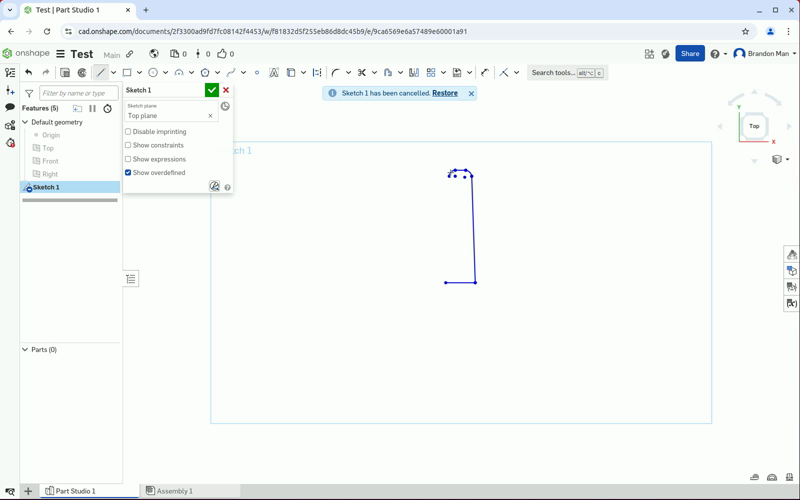
mouse_move(449, 176)
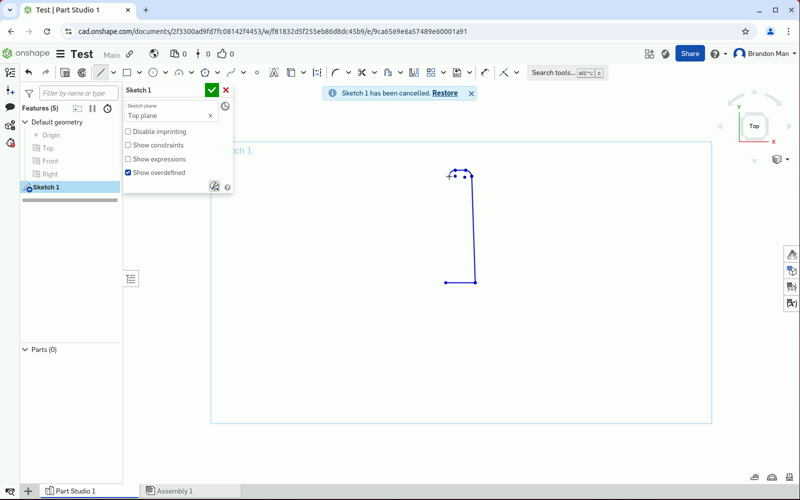
click(449, 176)
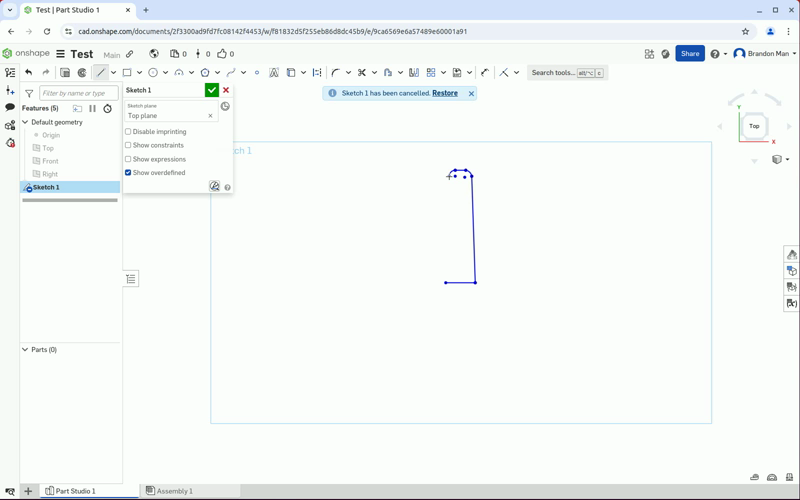
key_down(shift)
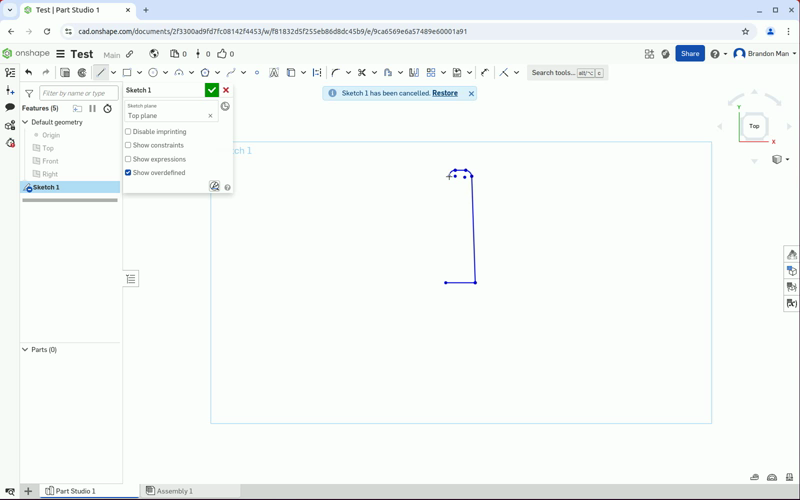
mouse_move(445, 282)
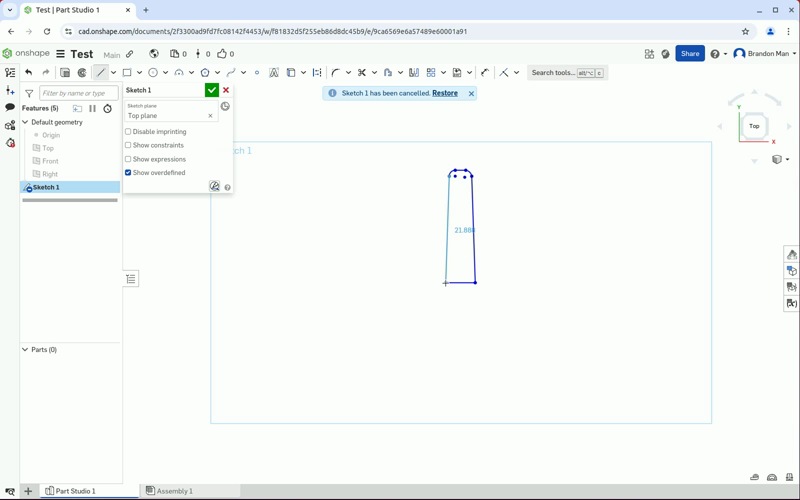
key_up(shift)
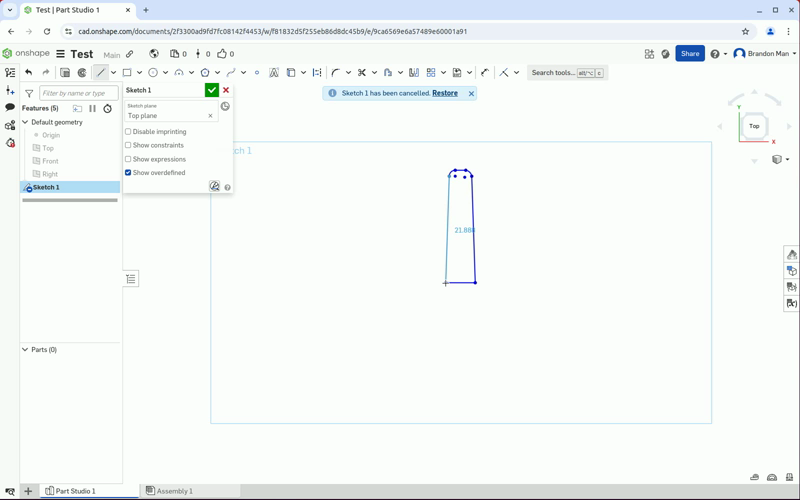
click(445, 282)
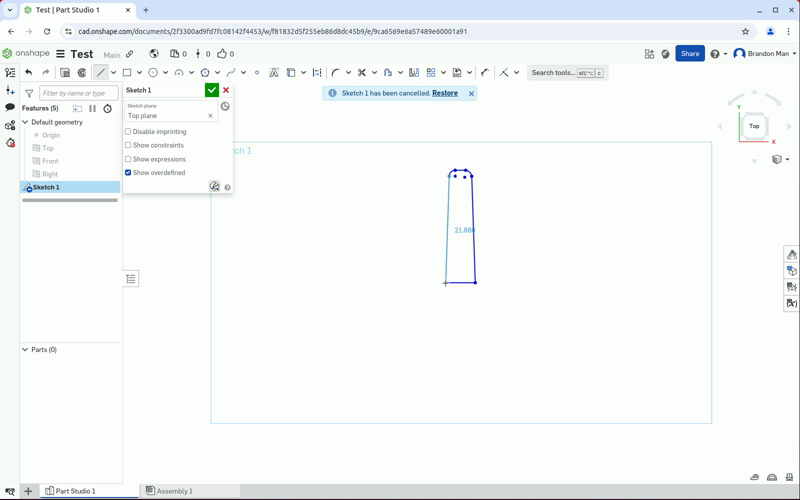
key(esc)
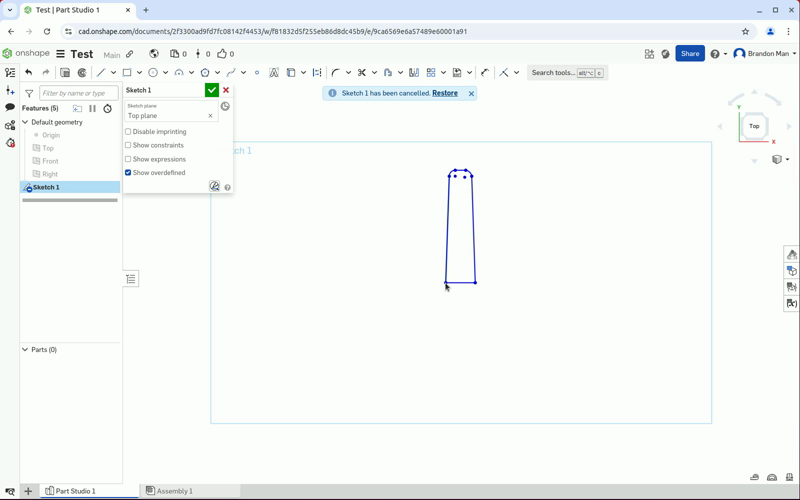
mouse_move(451, 277)
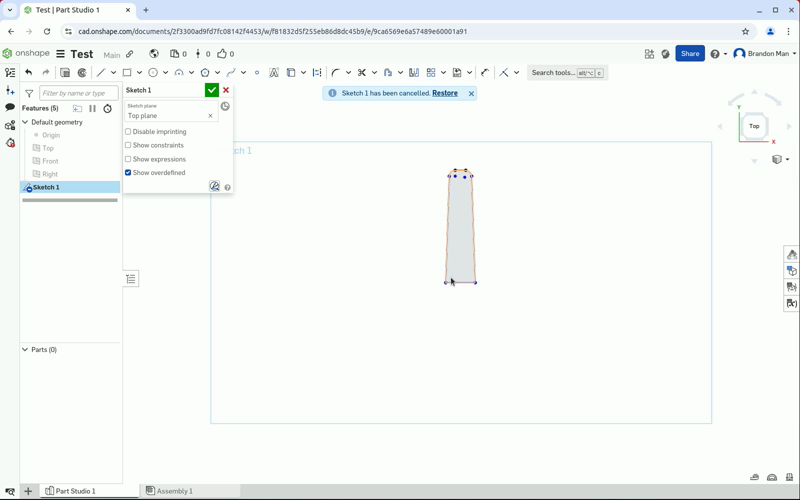
click(451, 277)
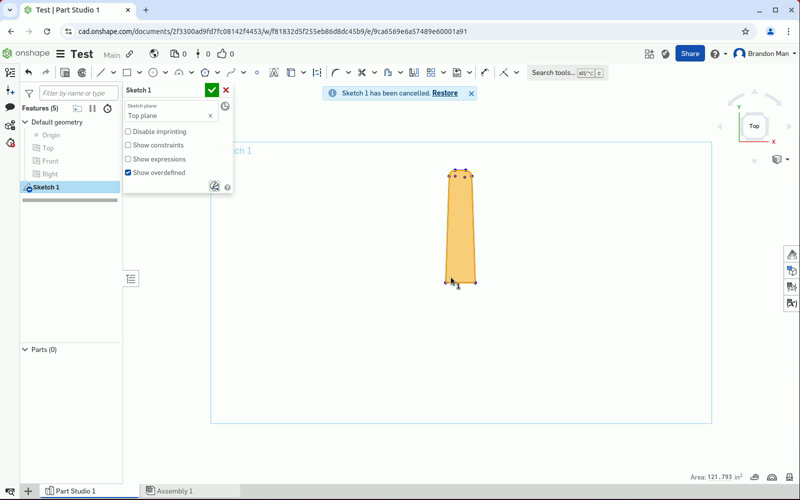
mouse_move(73, 352)
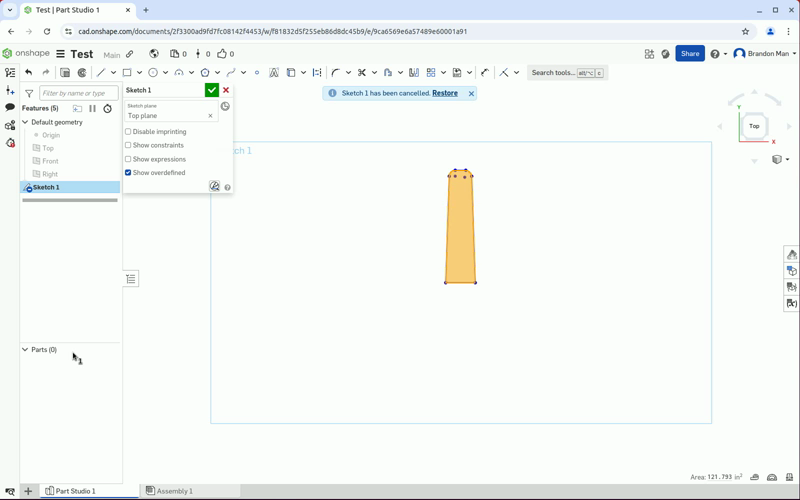
key(shift+y)
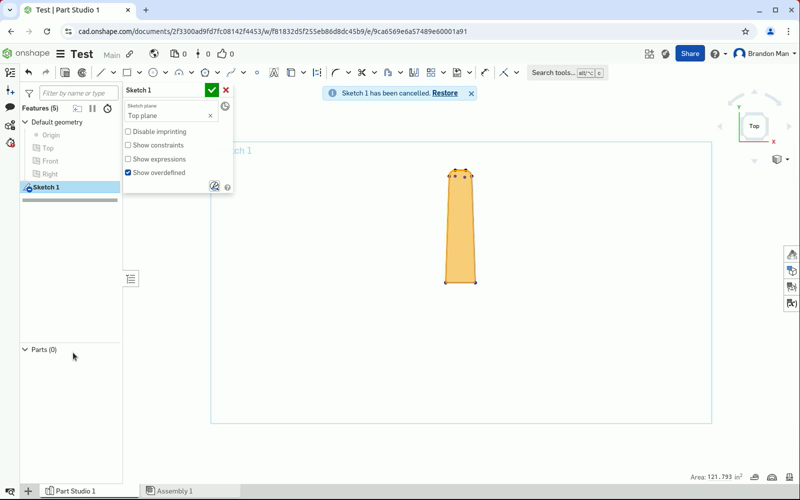
key(shift+e)
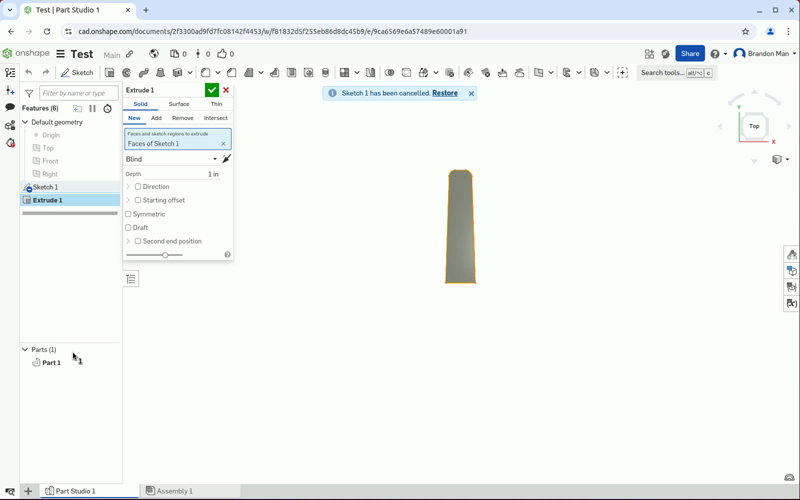
mouse_move(143, 106)
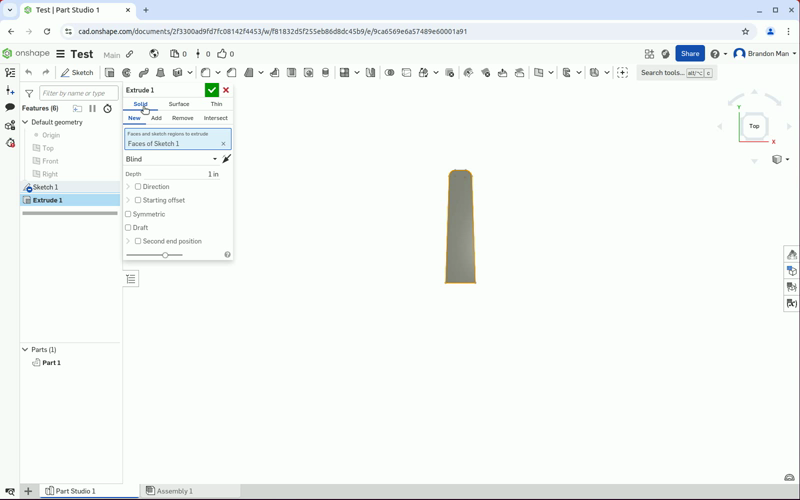
click(143, 106)
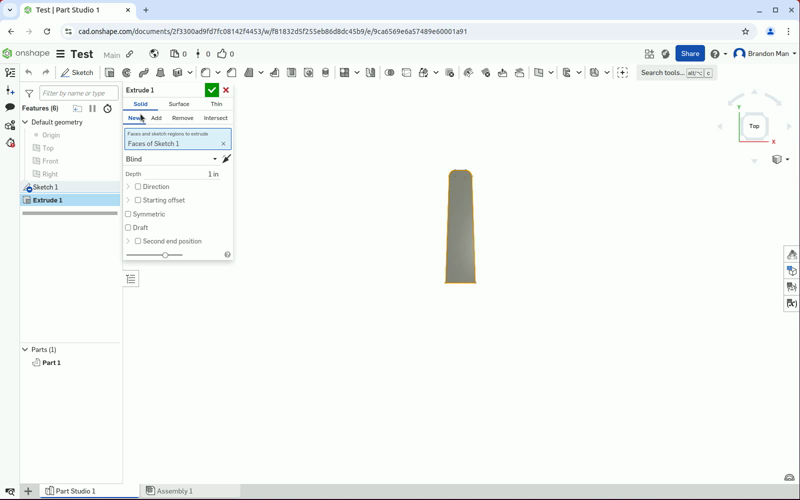
mouse_move(137, 120)
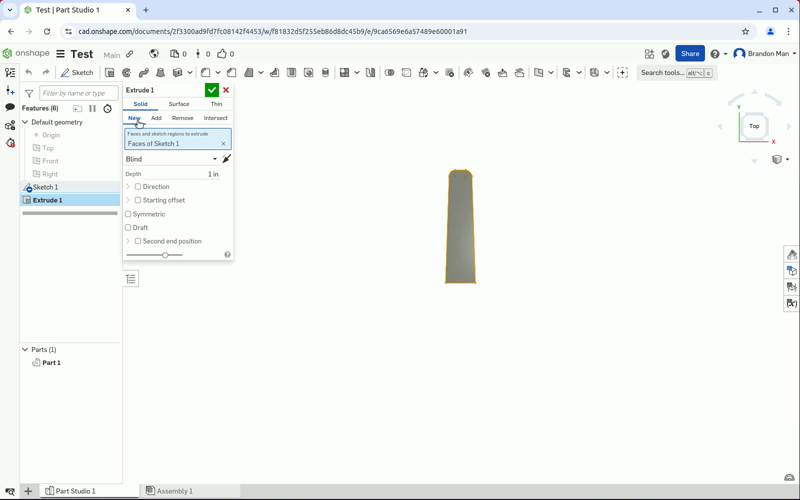
click(137, 120)
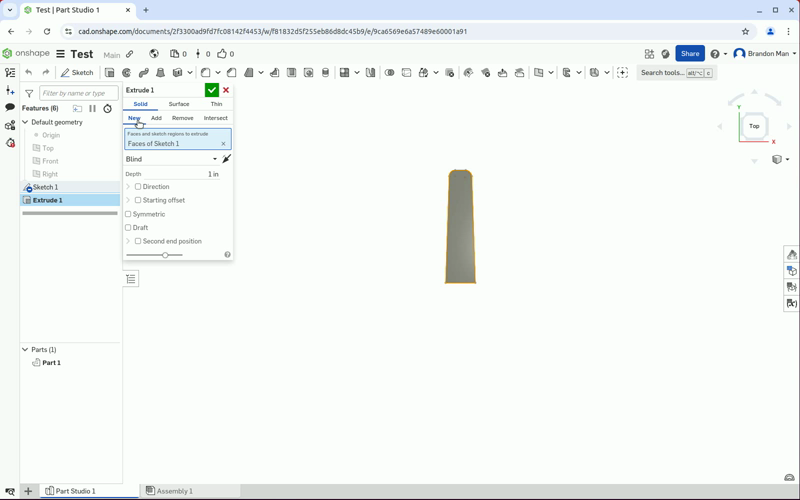
key(tab, 4)
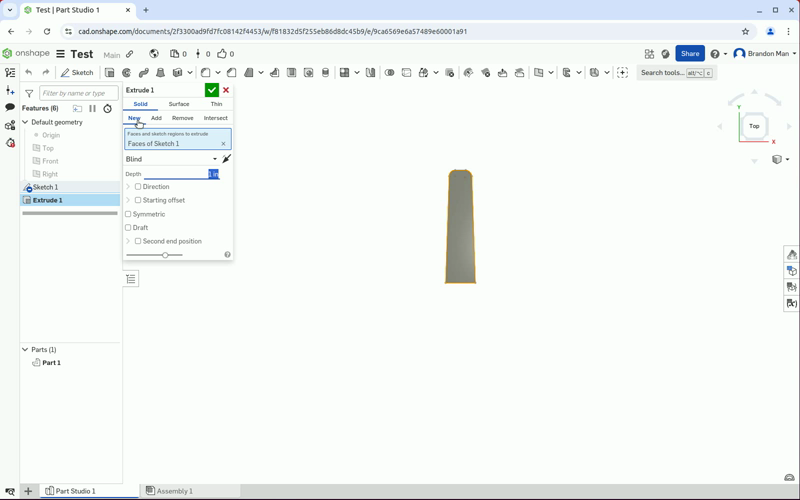
text(1.204)
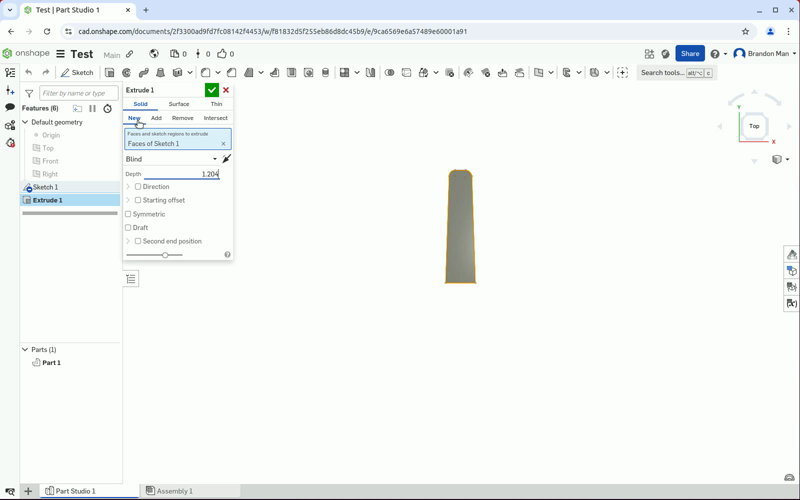
key(enter)
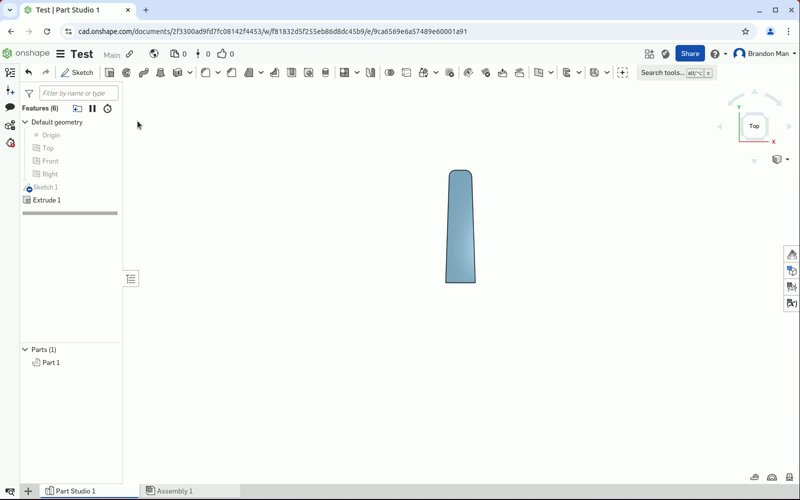
key(shift+h)
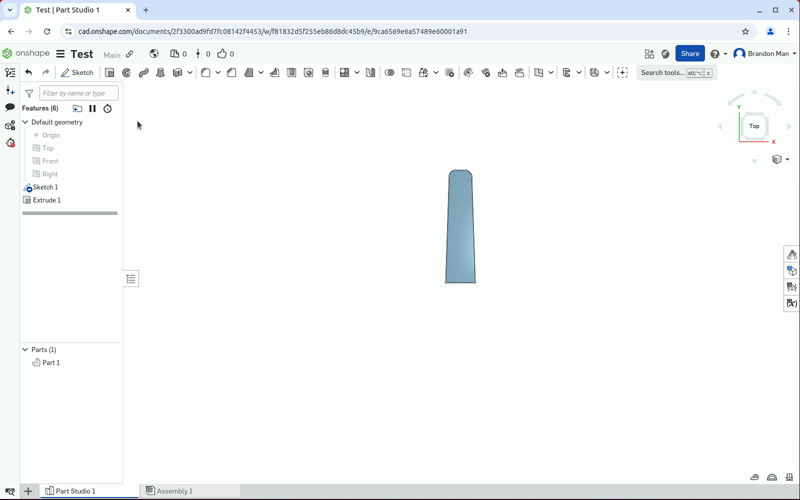
key(shift+h)
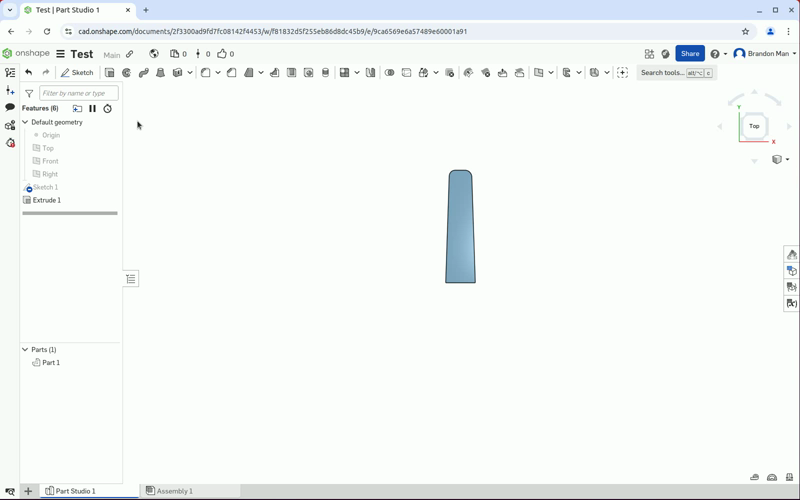
mouse_move(73, 189)
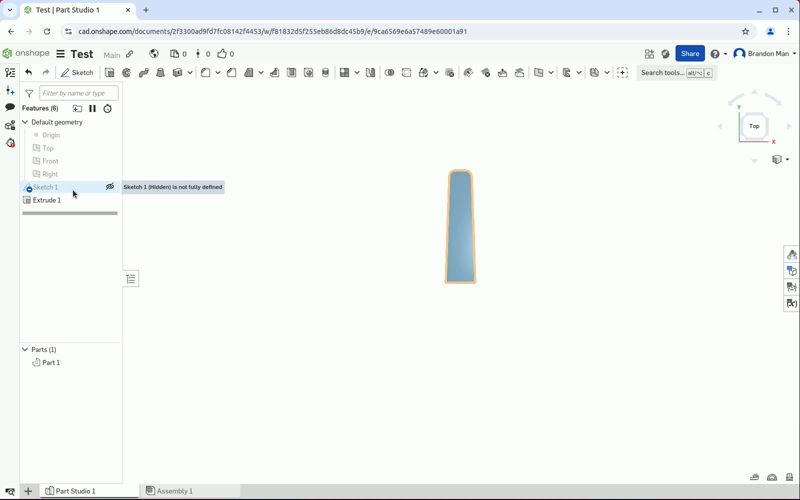
click(73, 189)
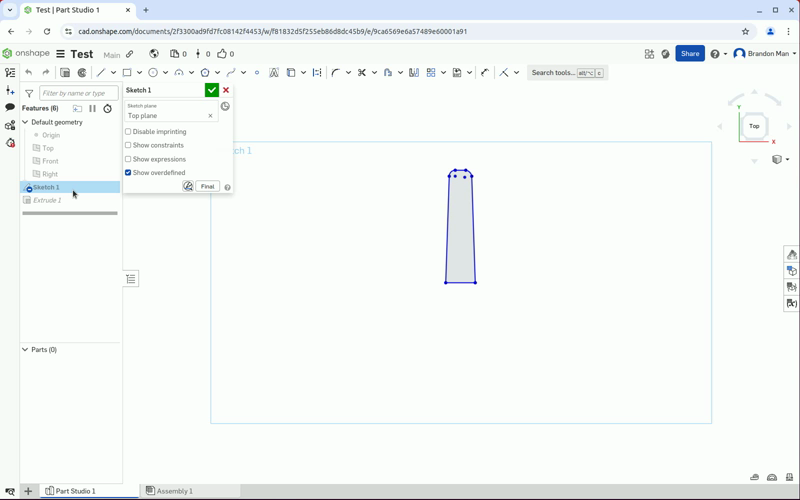
mouse_move(229, 92)
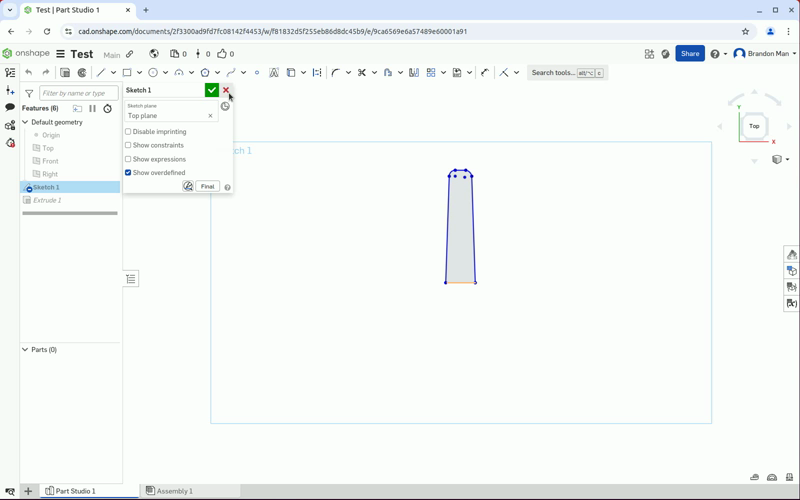
click(229, 92)
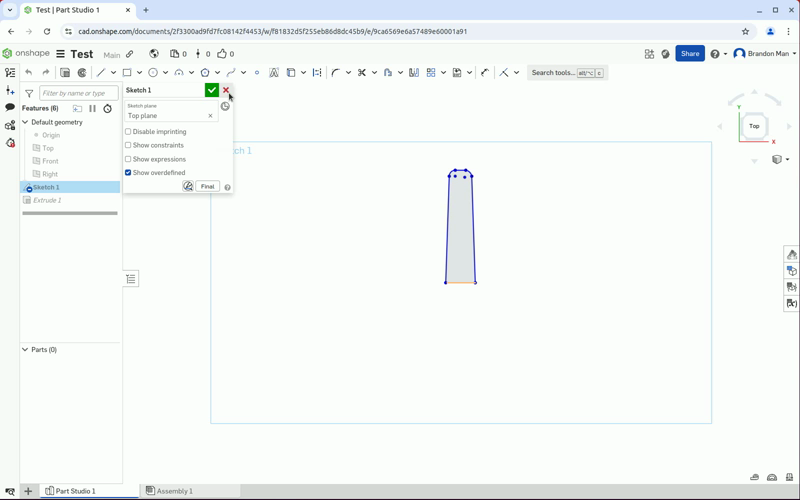
key(shift+s)
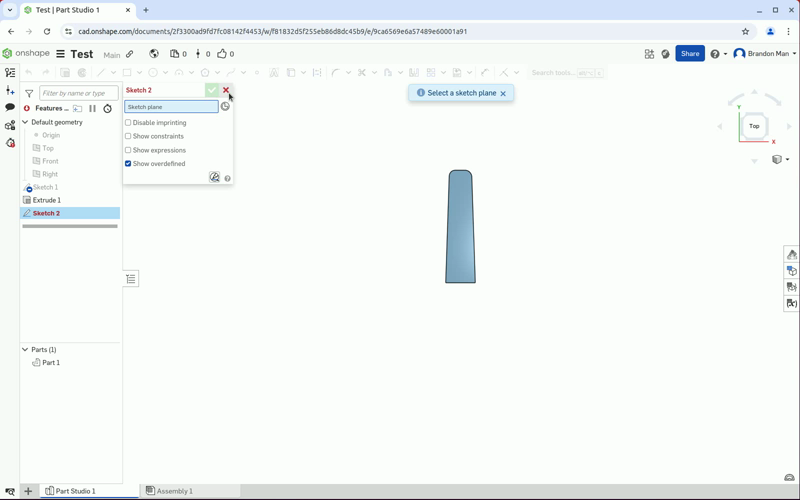
mouse_move(73, 150)
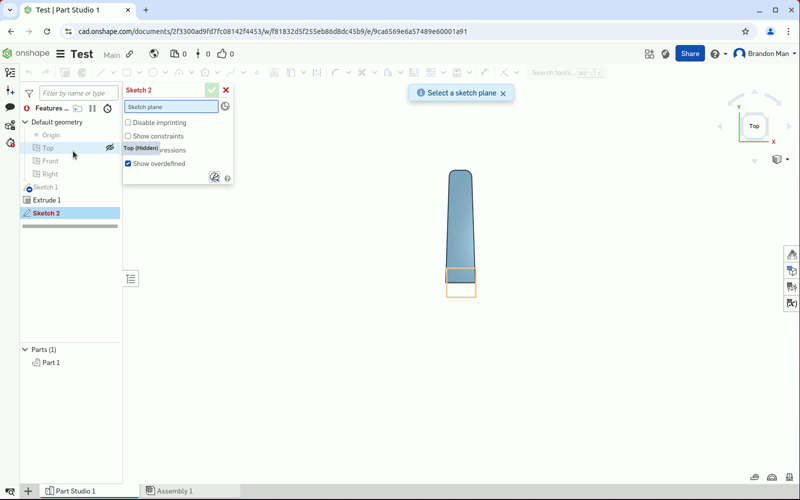
click(73, 150)
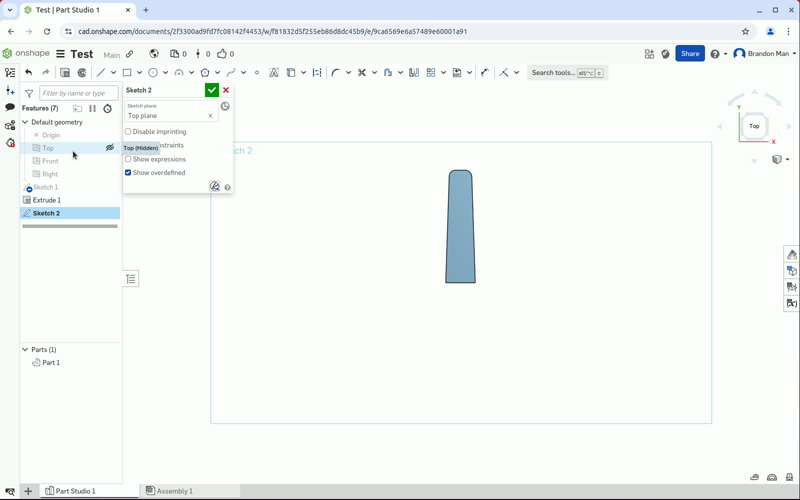
mouse_move(73, 352)
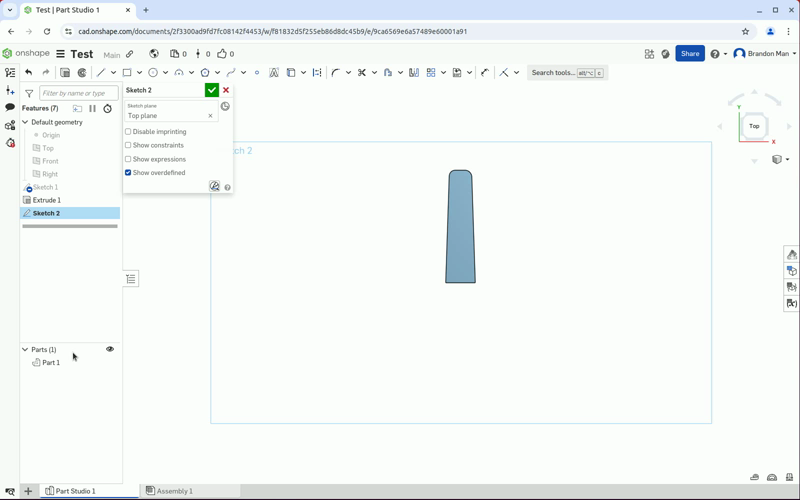
key(y)
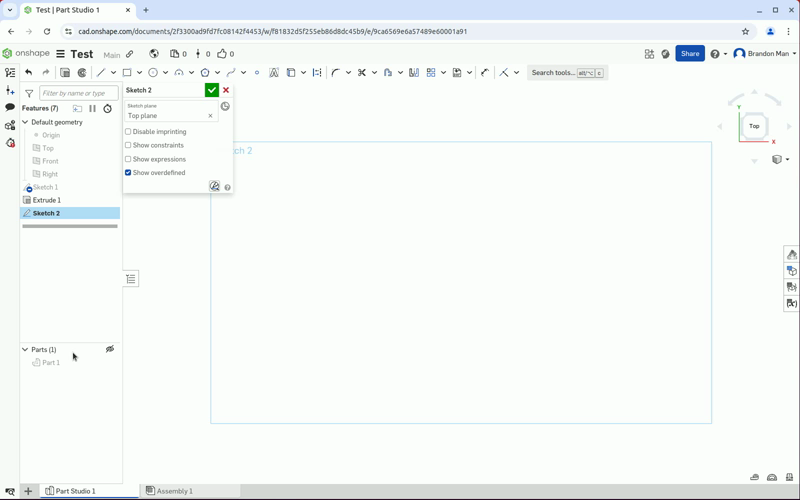
key(c)
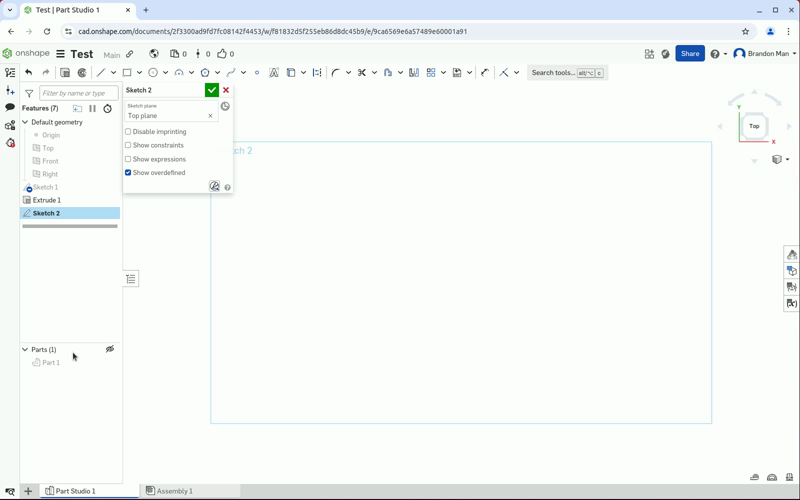
key_down(shift)
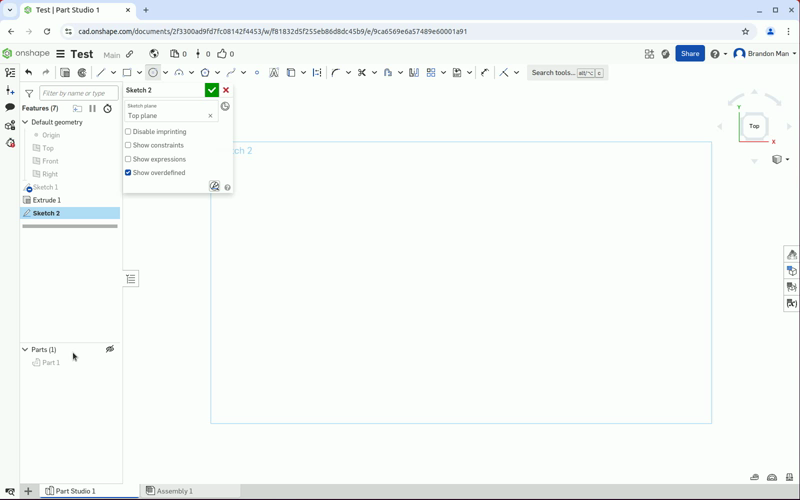
mouse_move(366, 223)
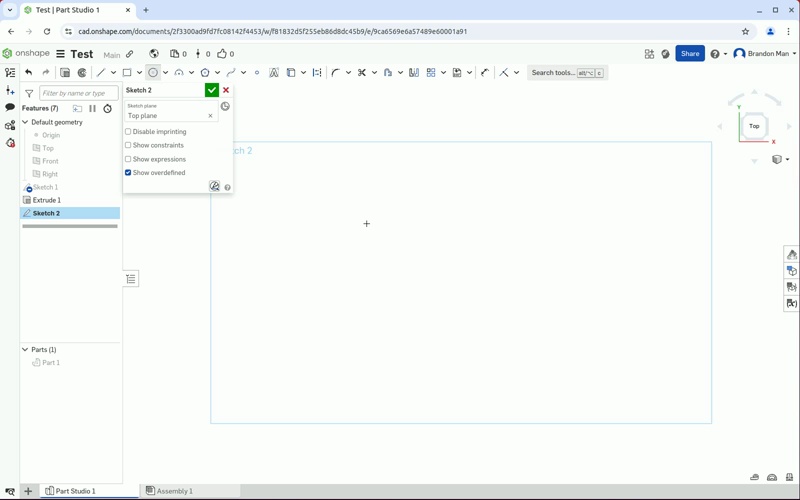
click(366, 223)
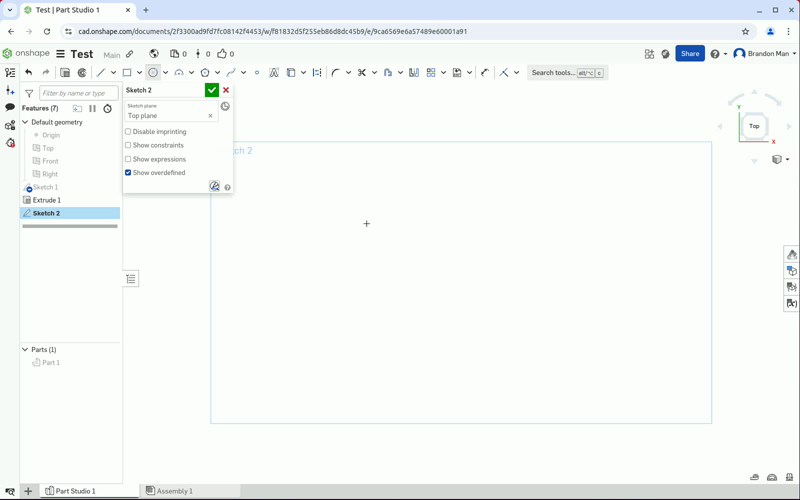
key_up(shift)
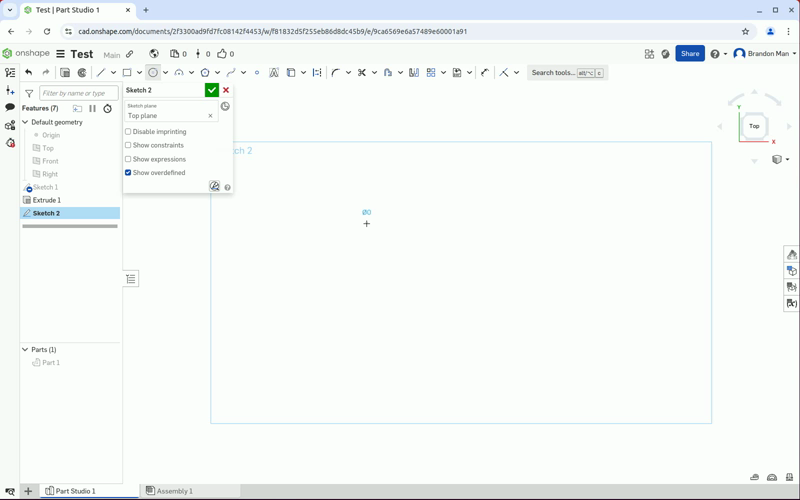
mouse_move(382, 223)
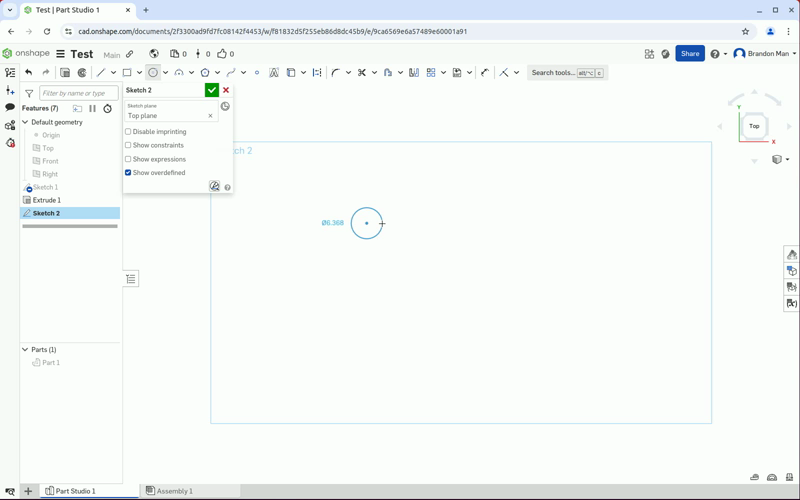
click(382, 223)
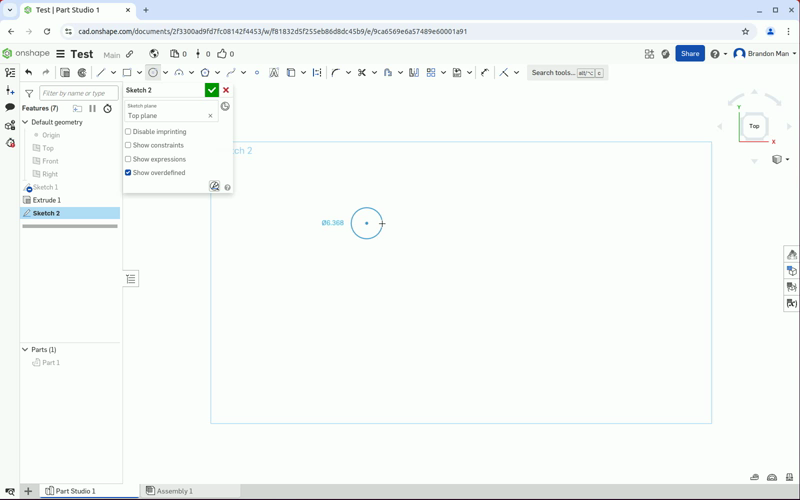
key(esc)
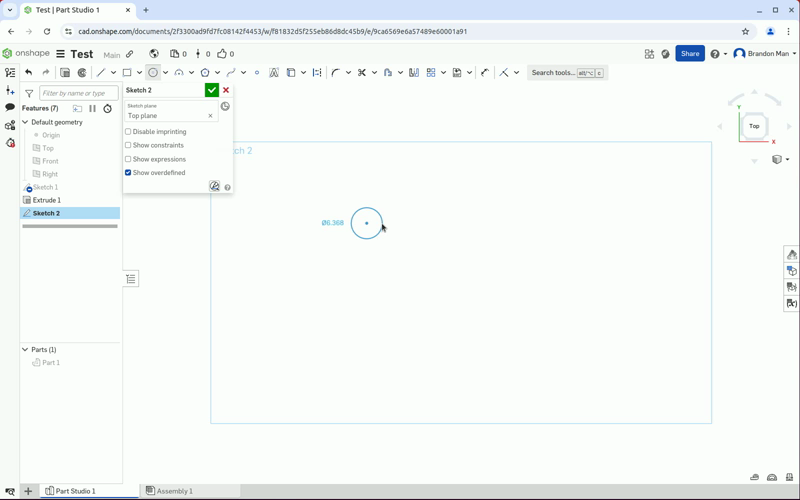
mouse_move(352, 222)
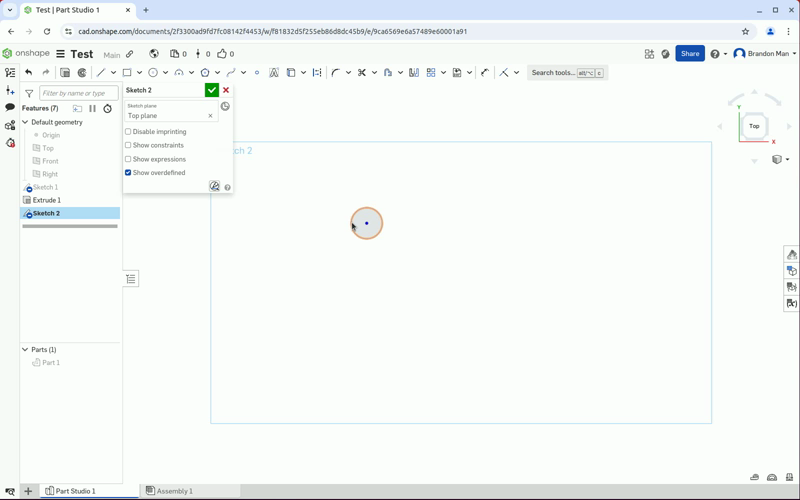
scroll(6)
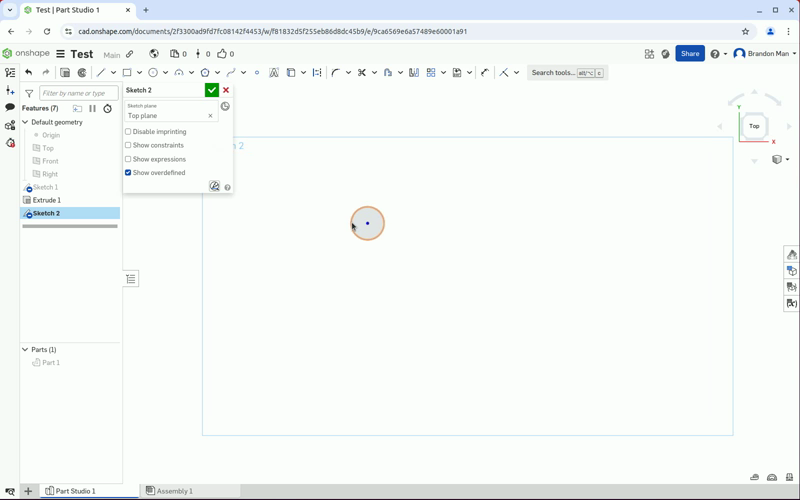
scroll(6)
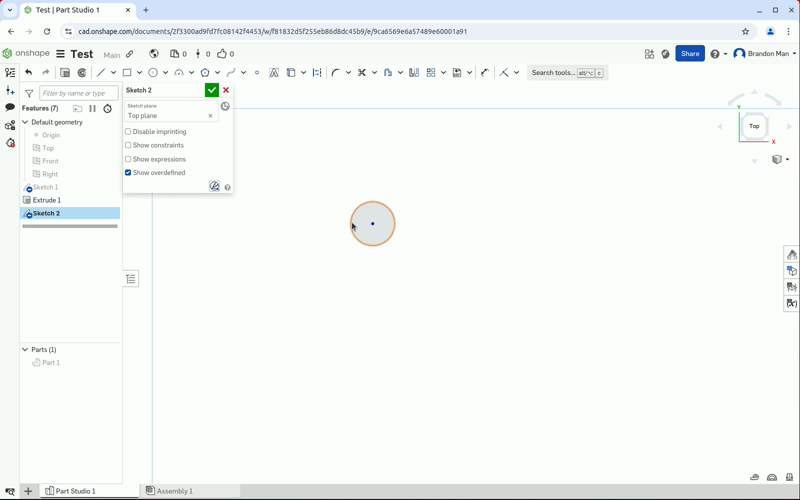
scroll(6)
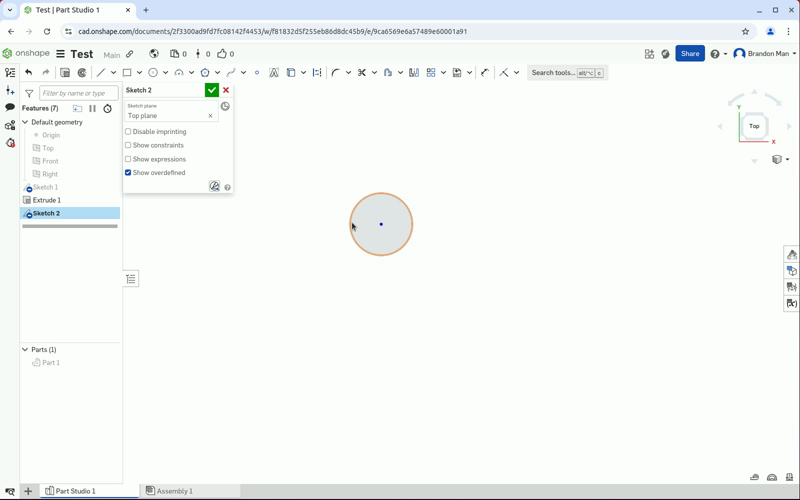
scroll(6)
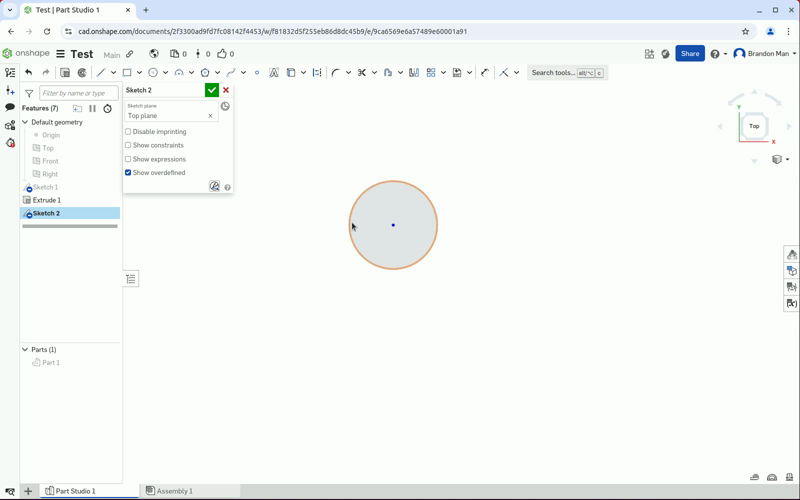
scroll(6)
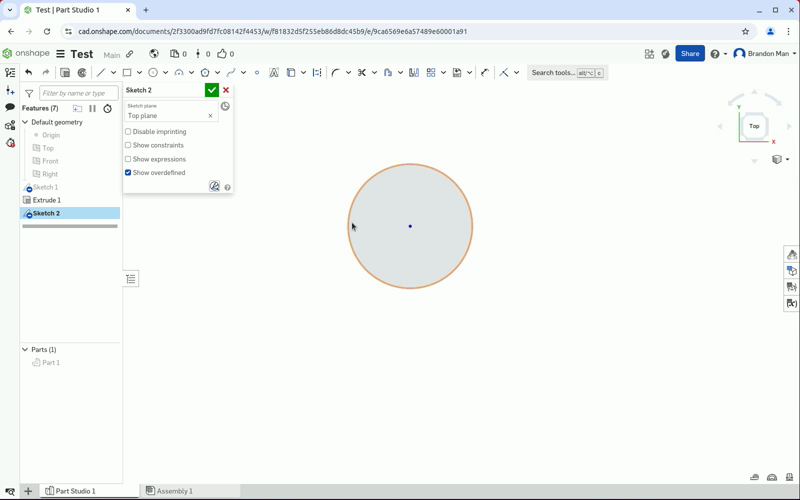
scroll(6)
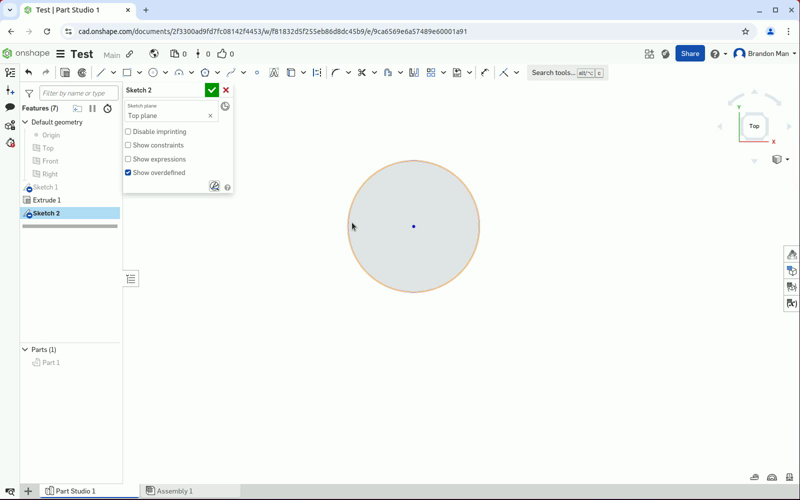
scroll(6)
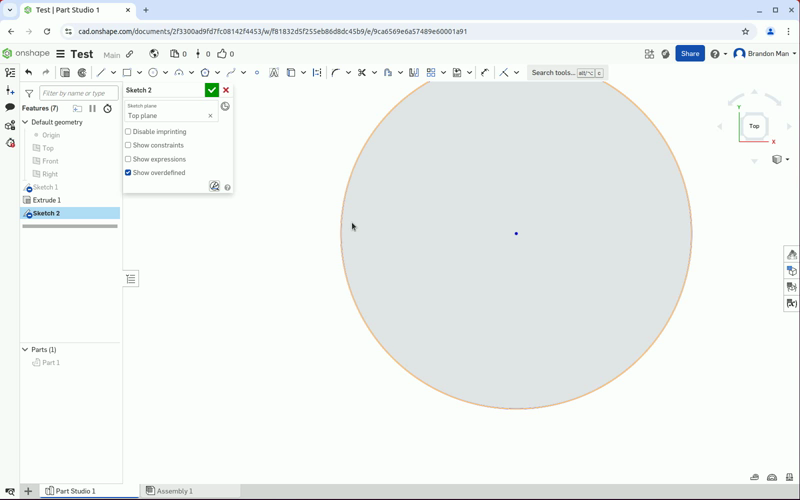
click(352, 222)
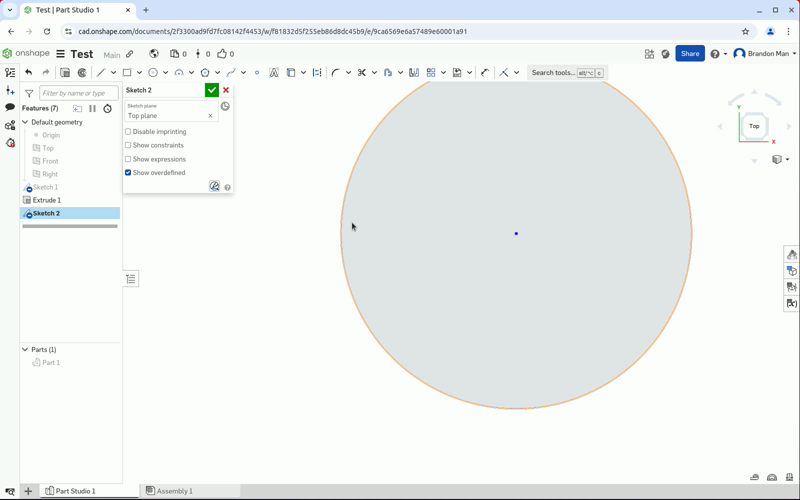
scroll(-6)
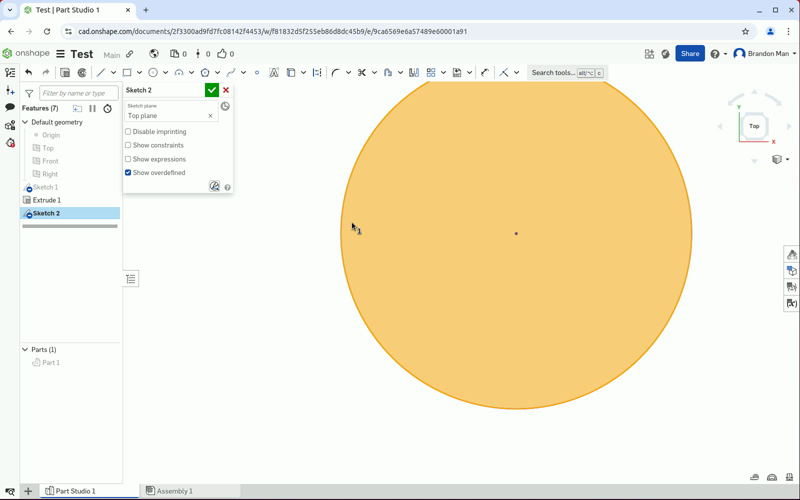
scroll(-6)
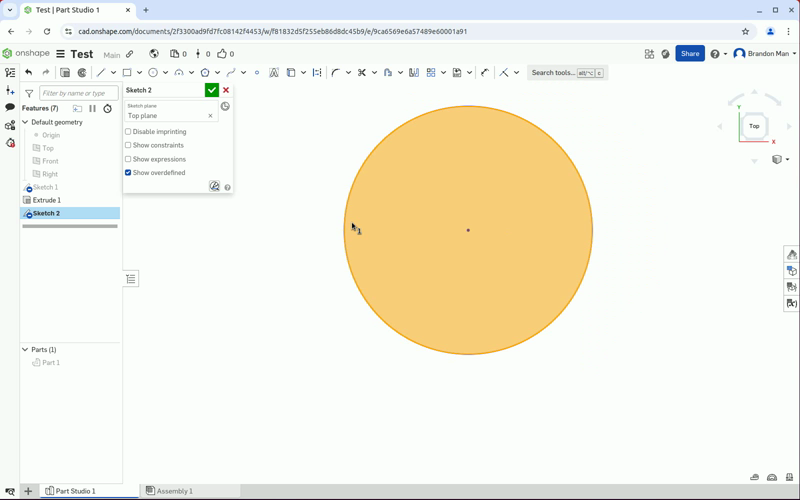
scroll(-6)
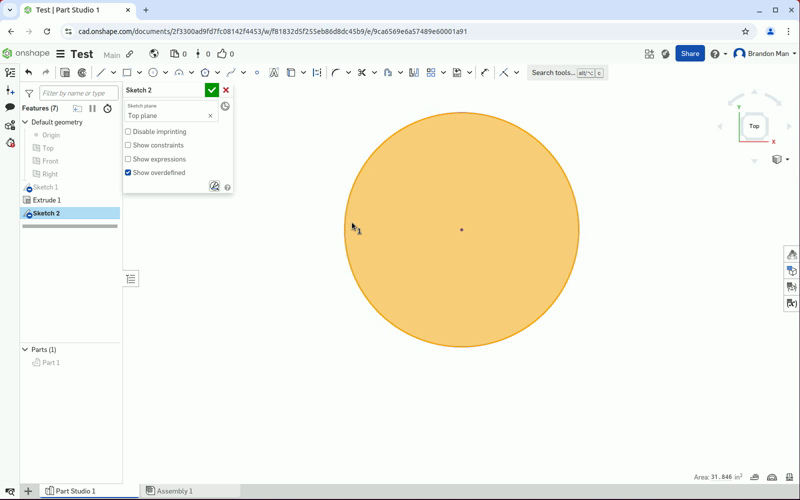
scroll(-6)
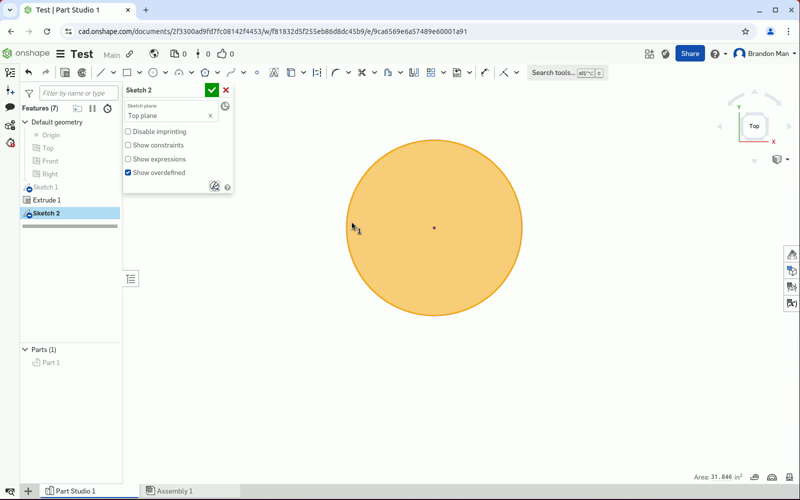
scroll(-6)
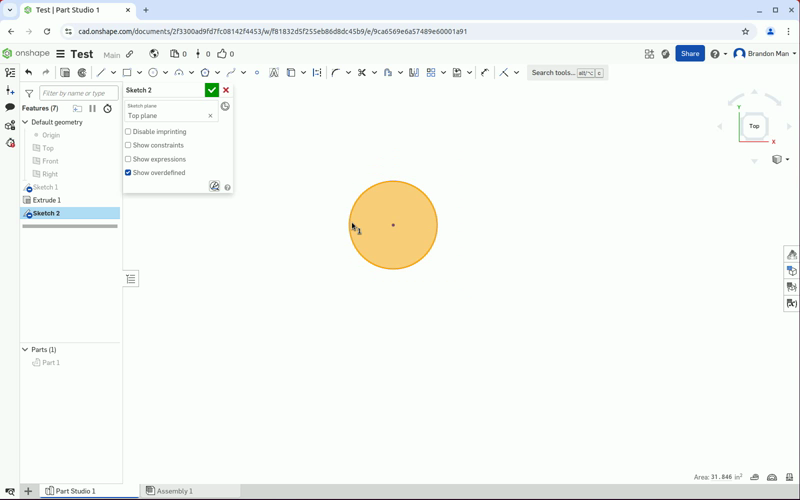
scroll(-6)
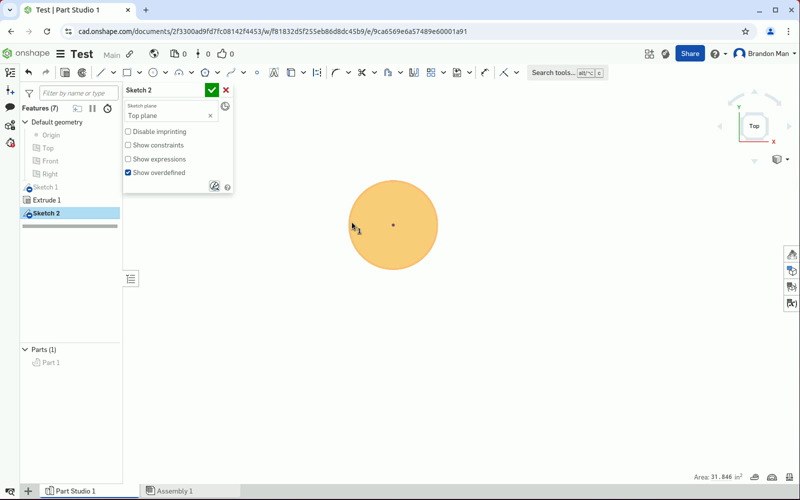
scroll(-6)
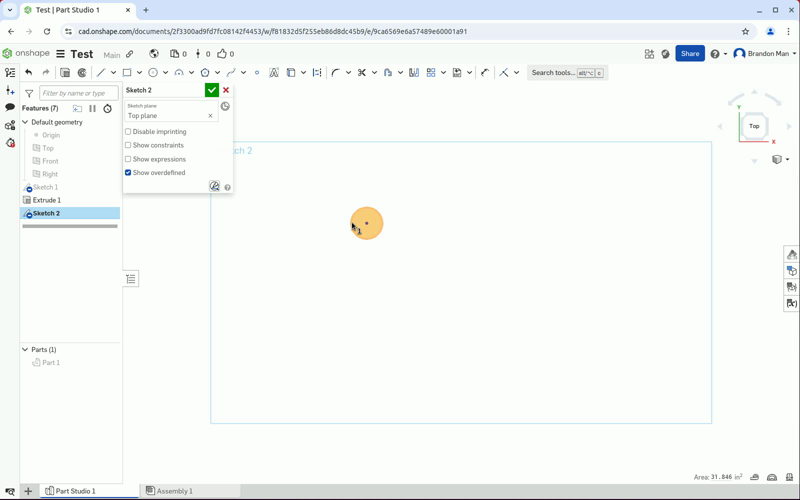
mouse_move(73, 352)
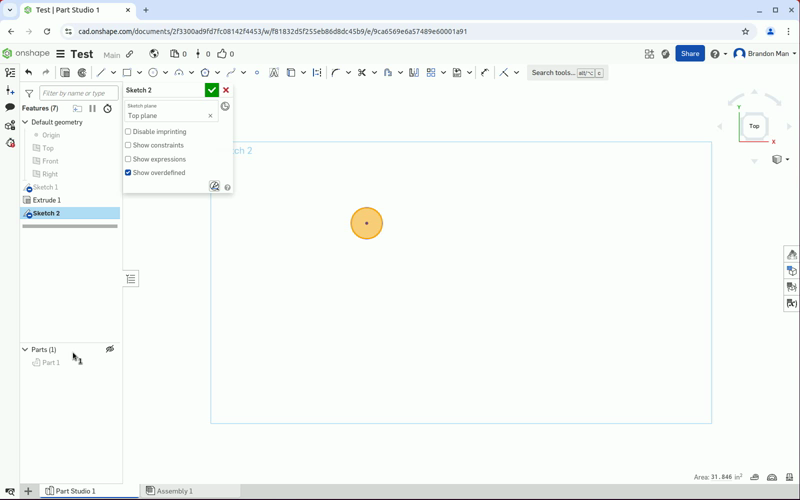
key(shift+y)
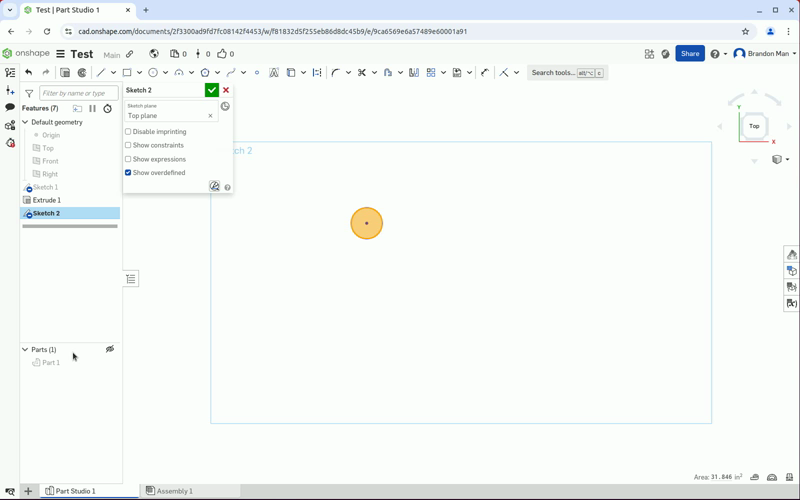
key(shift+e)
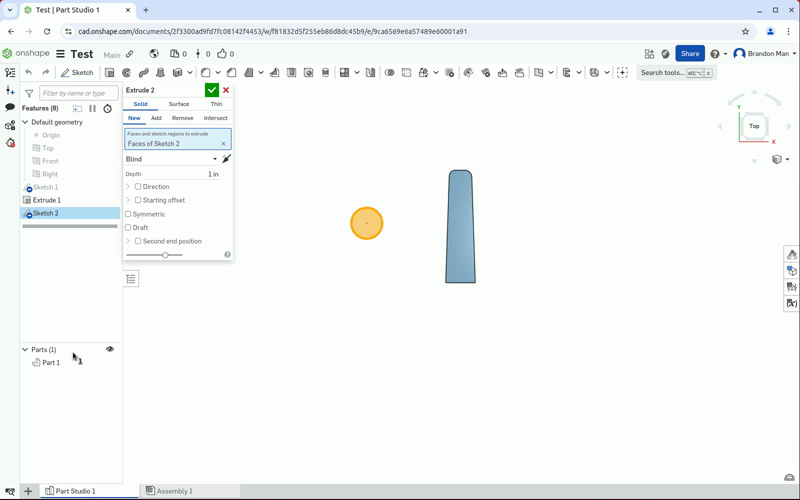
mouse_move(143, 106)
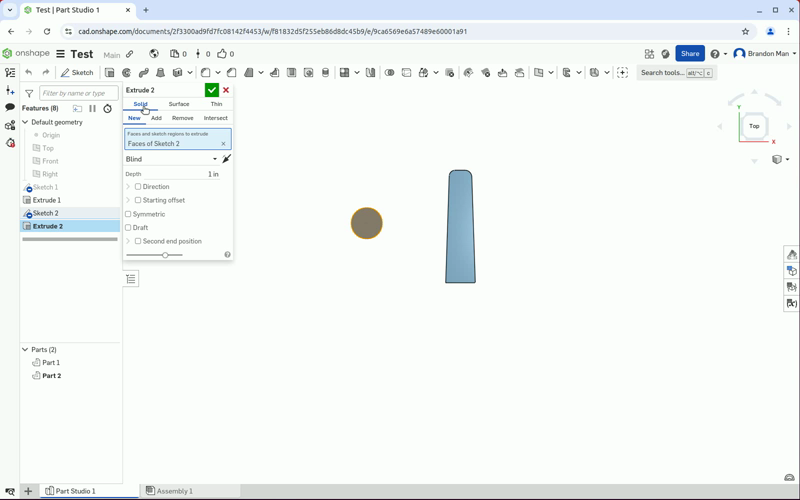
click(143, 106)
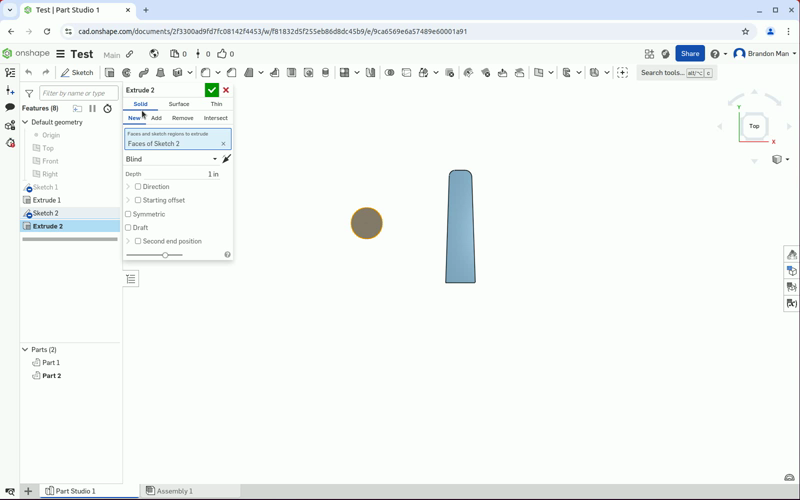
mouse_move(137, 120)
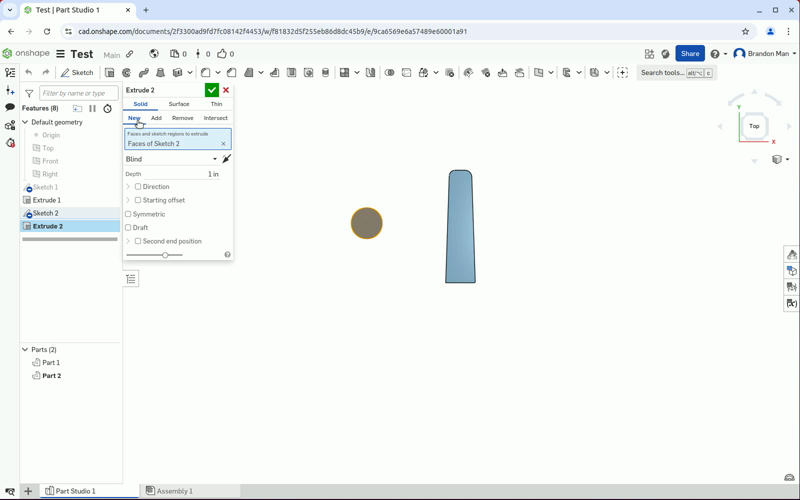
click(137, 120)
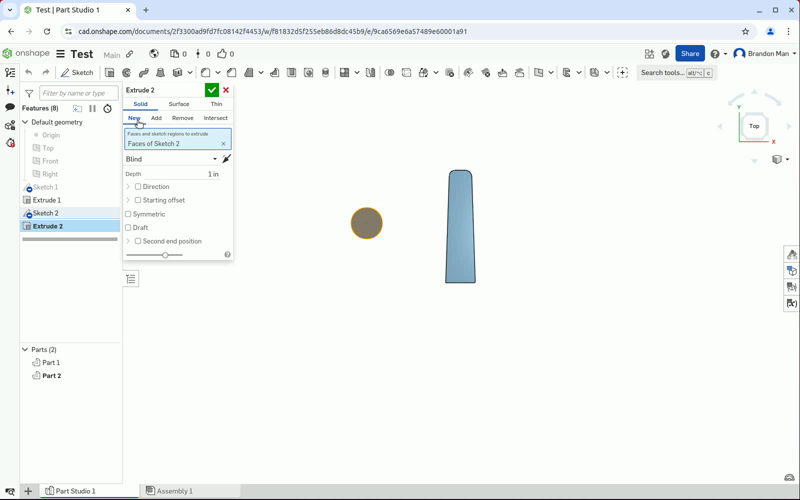
key(tab, 4)
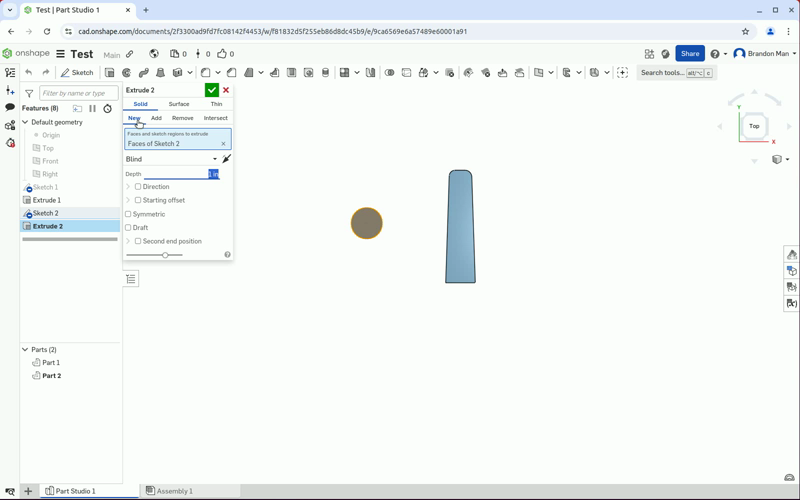
text(1.204)
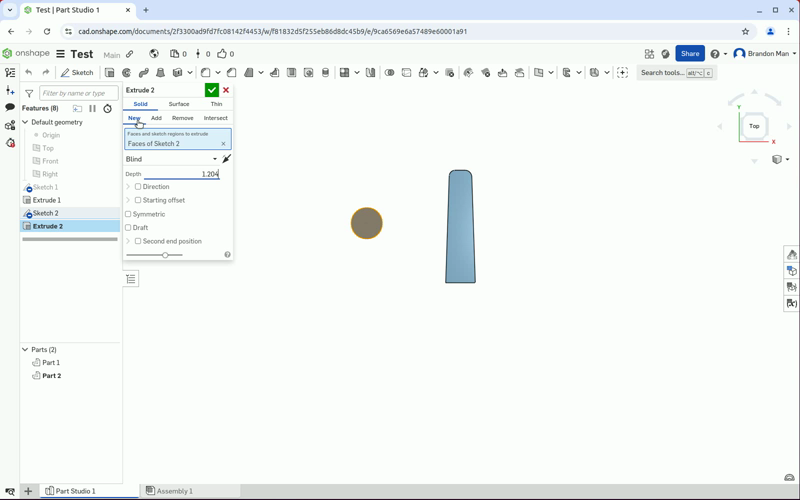
key(enter)
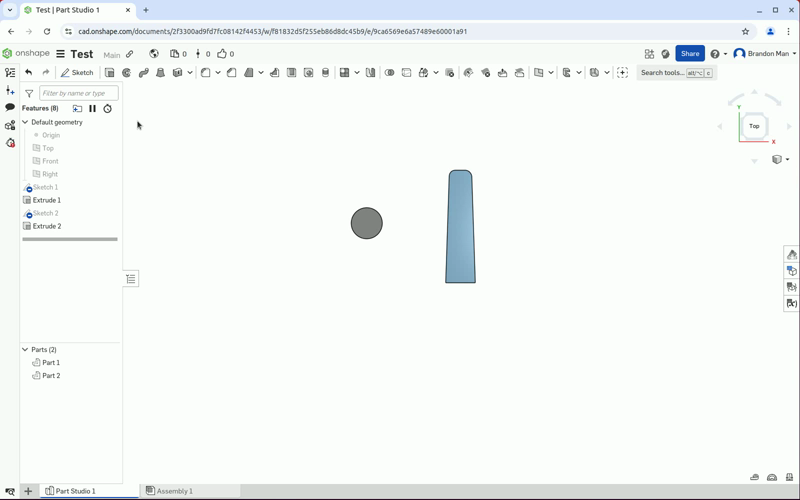
key(shift+h)
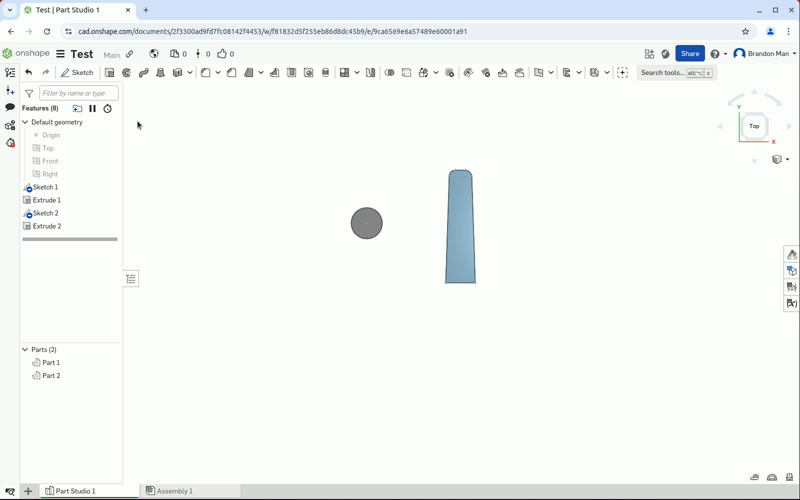
key(shift+h)
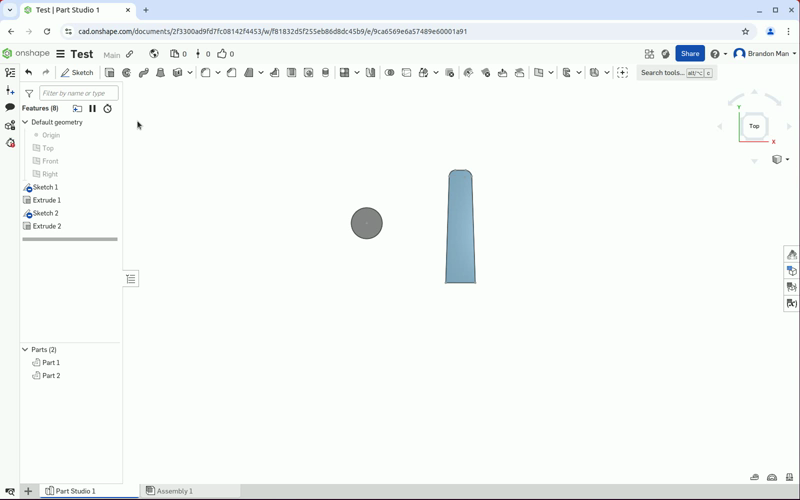
key(shift+7)
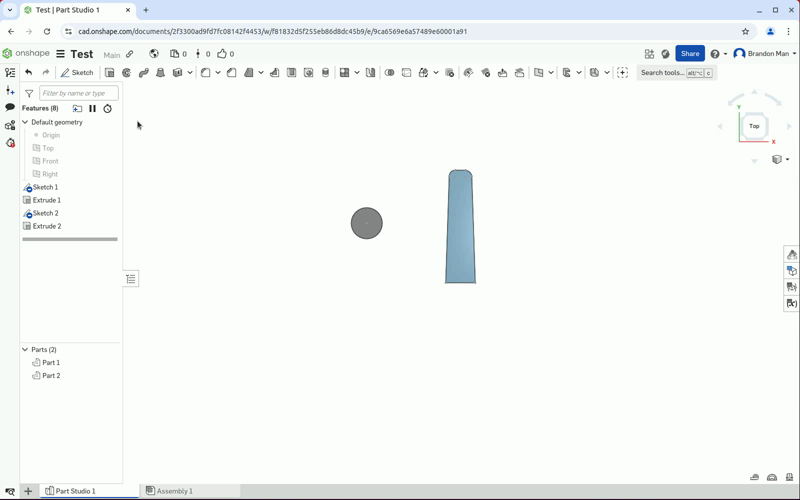
key(up, 3)
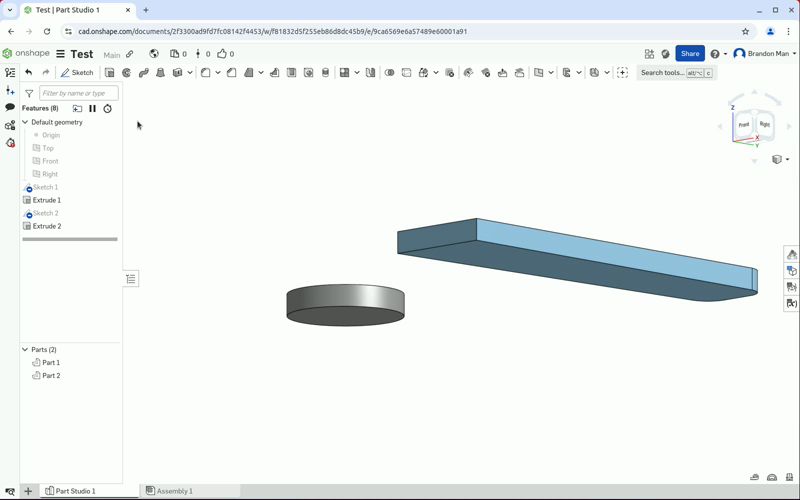
key(left, 3)
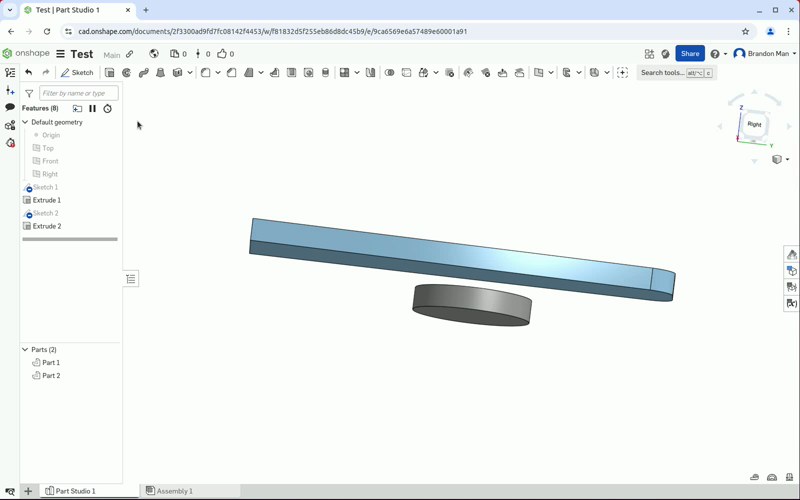
key(right, 3)
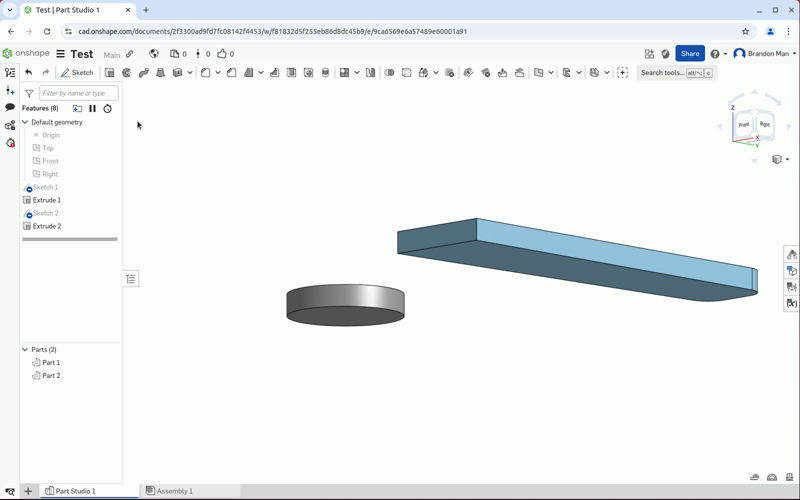
key(down, 3)
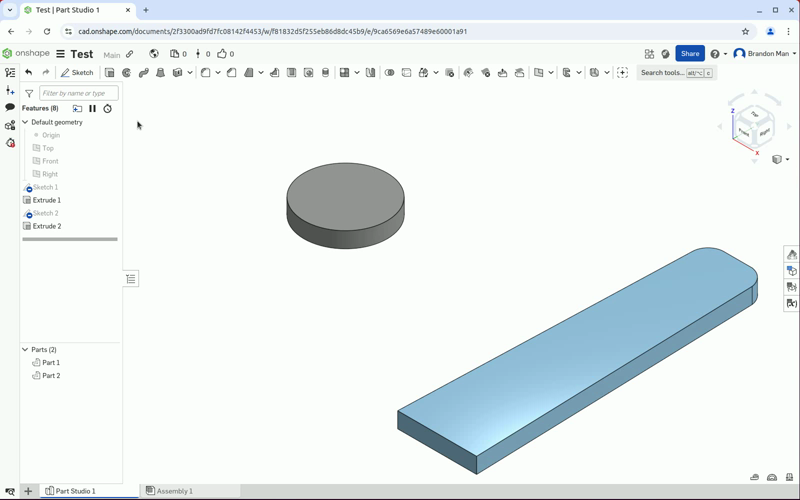
mouse_move(73, 189)
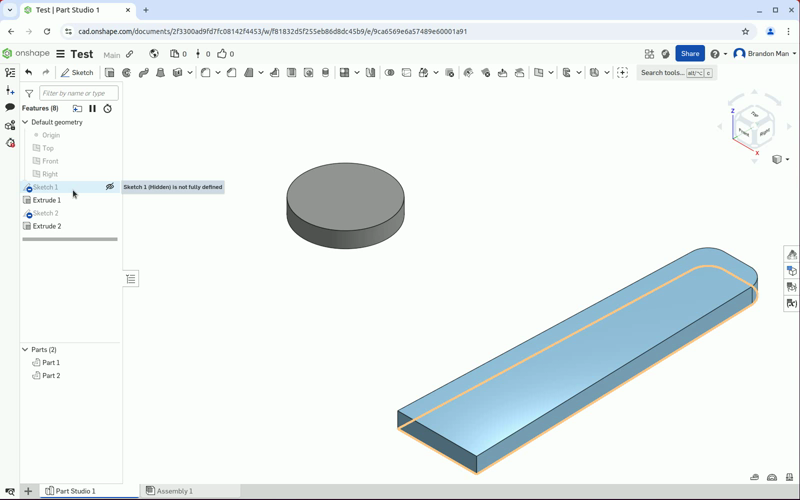
click(73, 189)